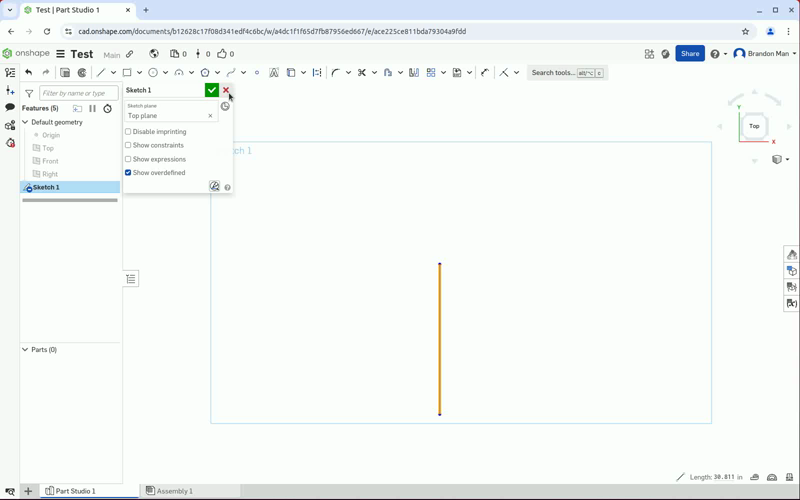
key(shift+h)
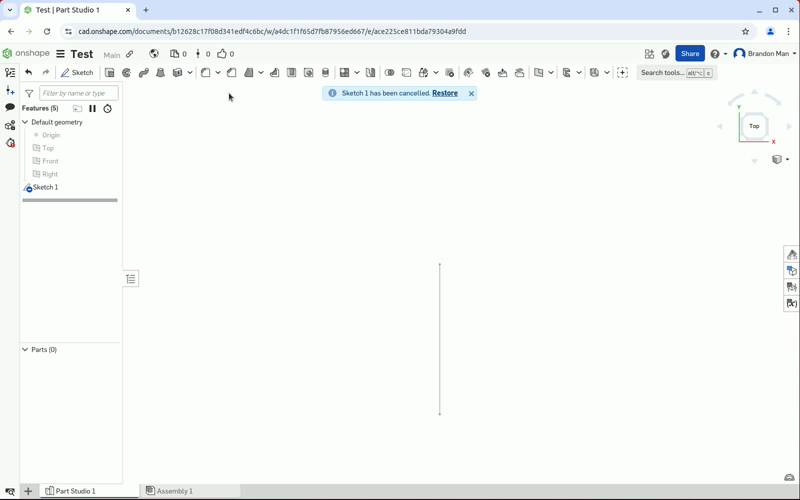
mouse_move(73, 352)
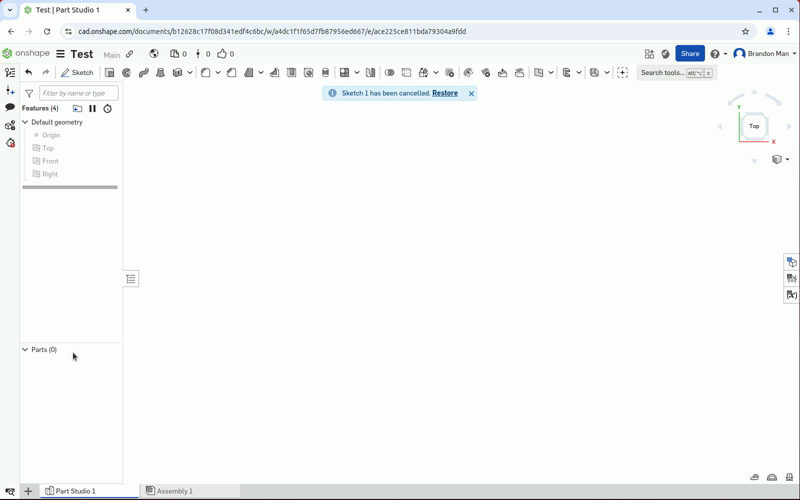
key(y)
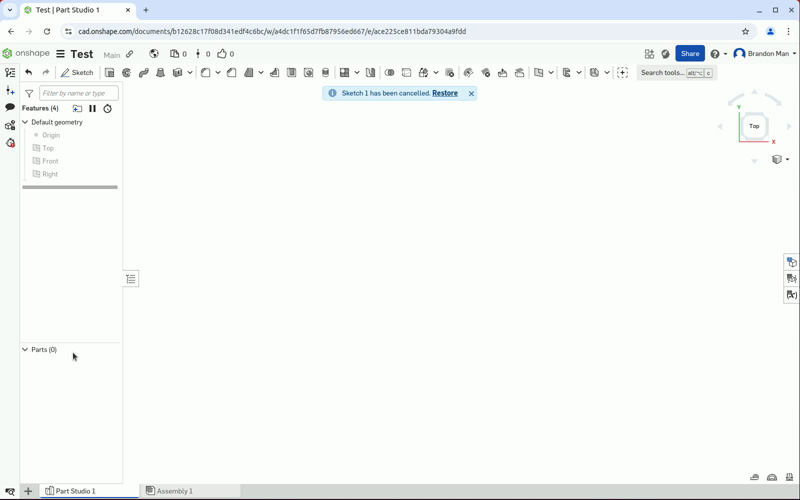
key(shift+p)
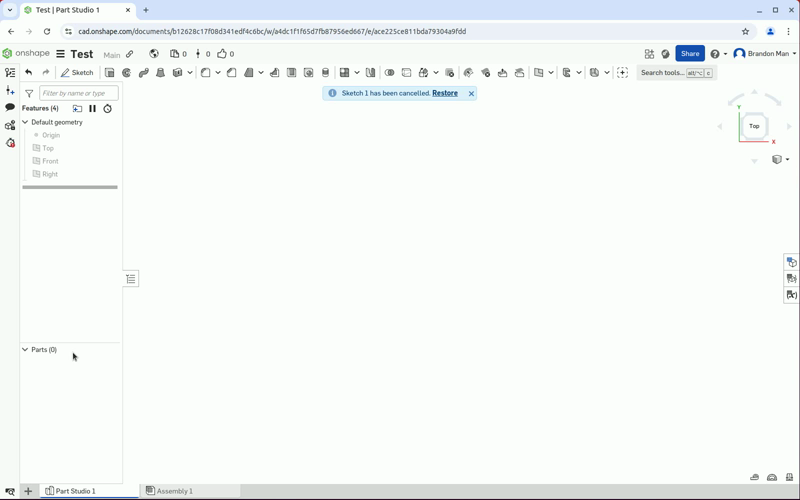
key(space)
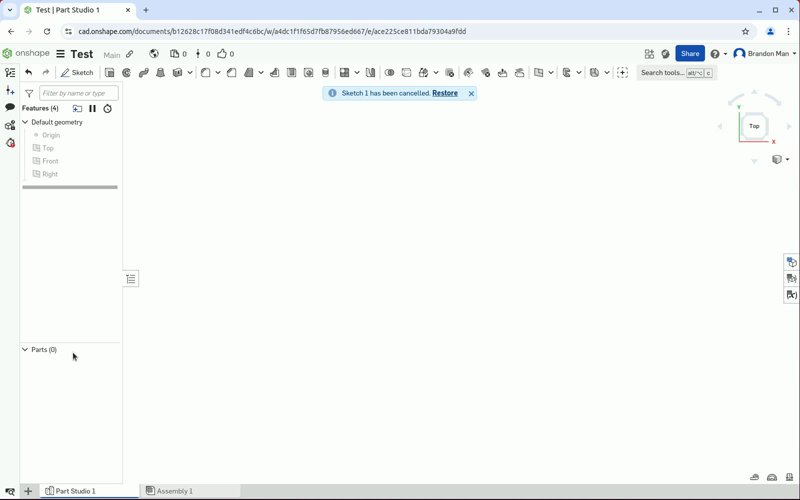
key_down(shift)
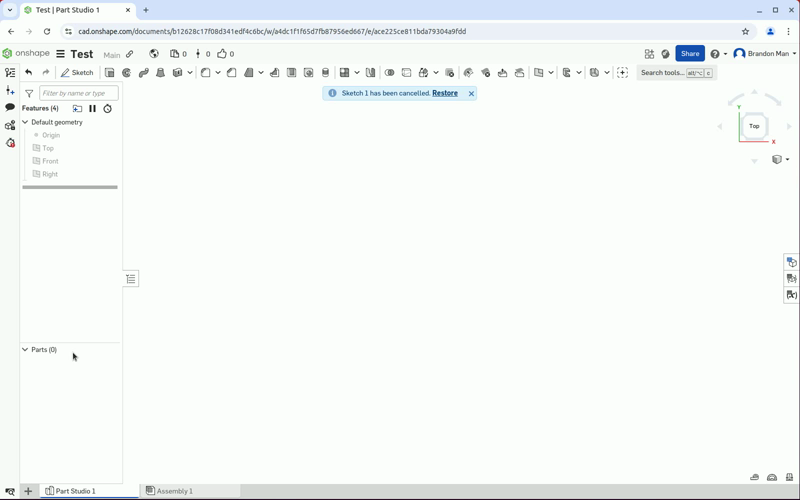
key(up)
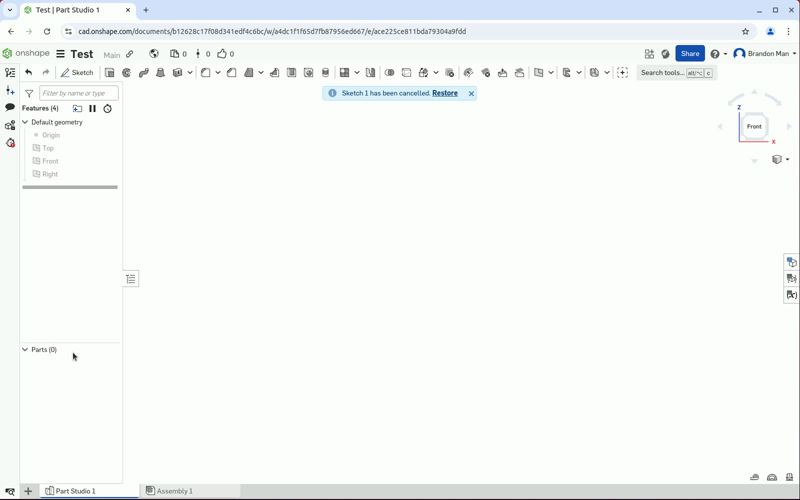
key_up(shift)
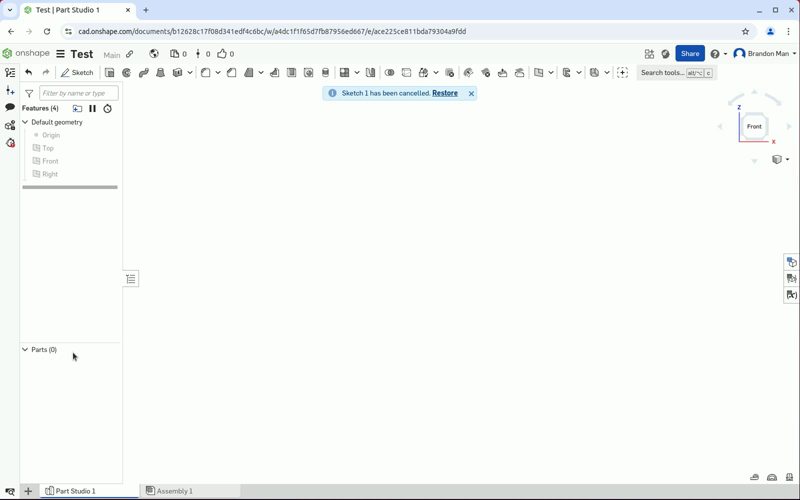
mouse_move(73, 352)
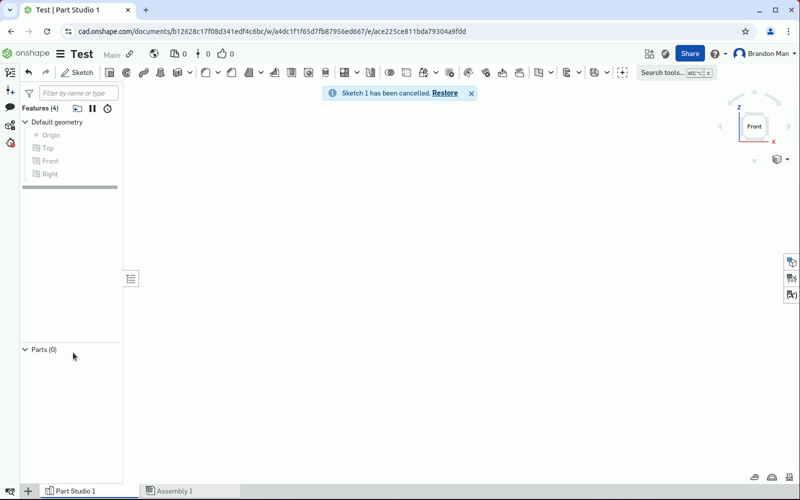
key(shift+y)
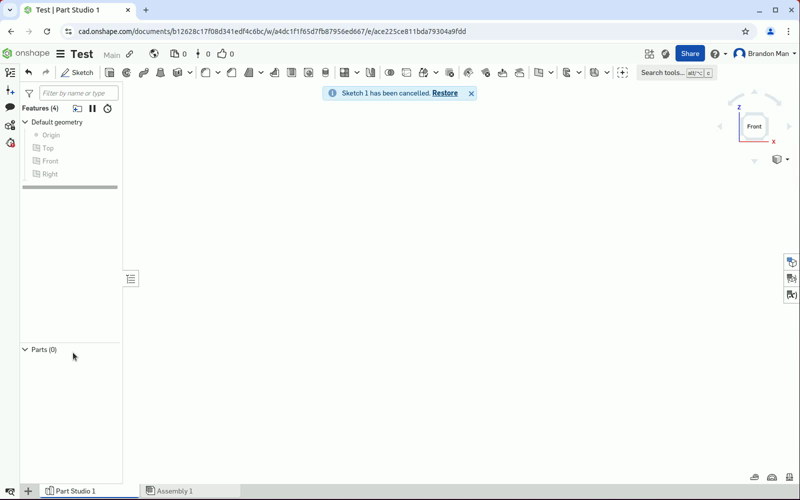
key(shift+s)
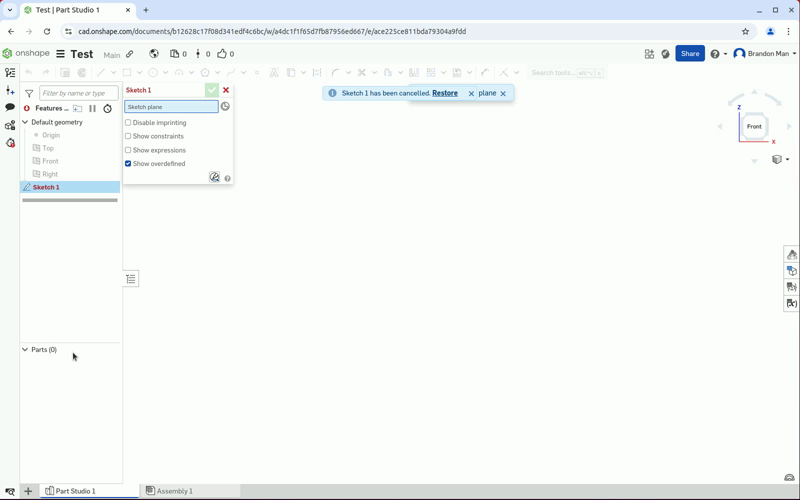
mouse_move(73, 163)
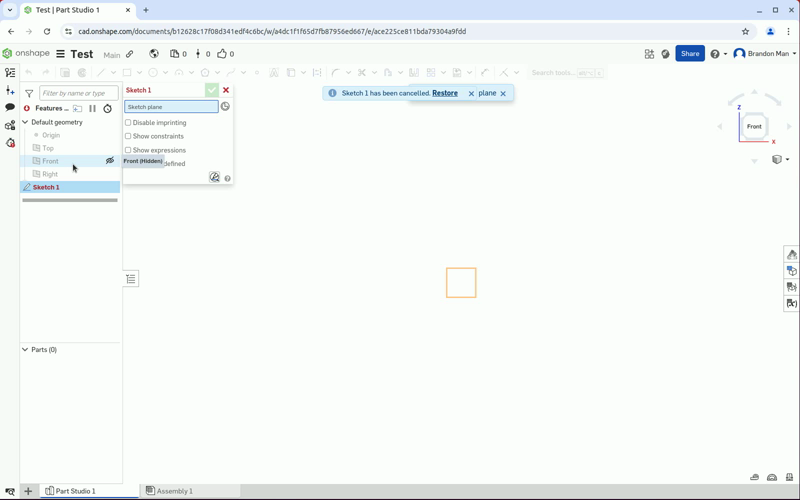
click(73, 163)
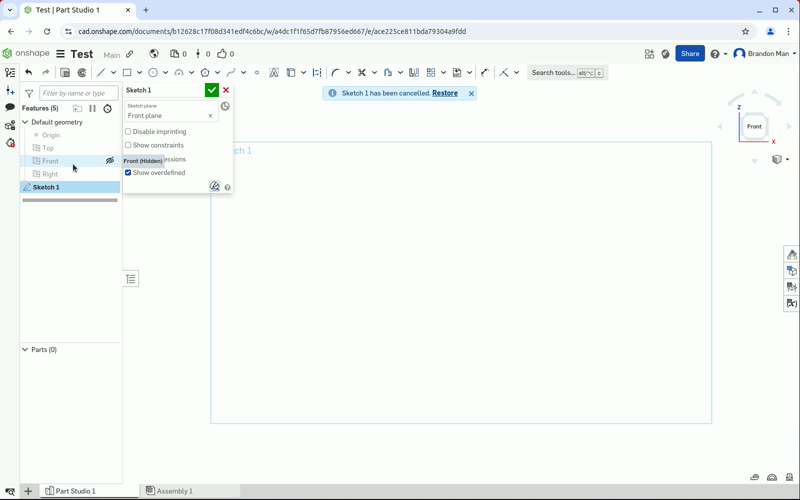
mouse_move(73, 352)
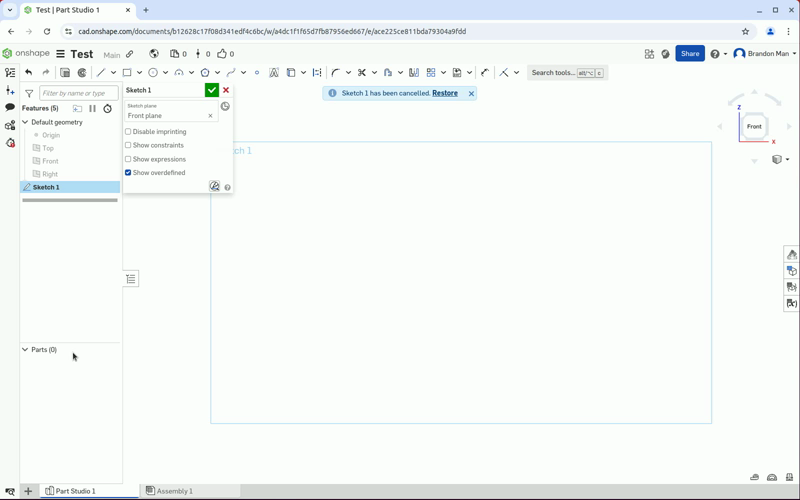
key(y)
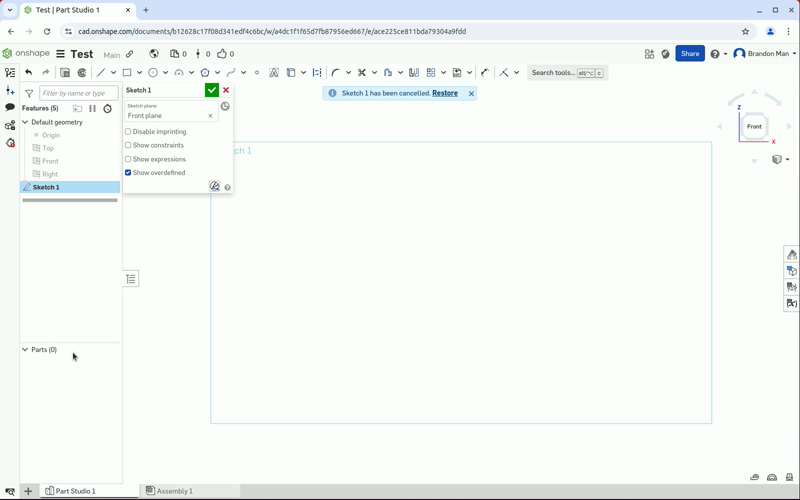
key(l)
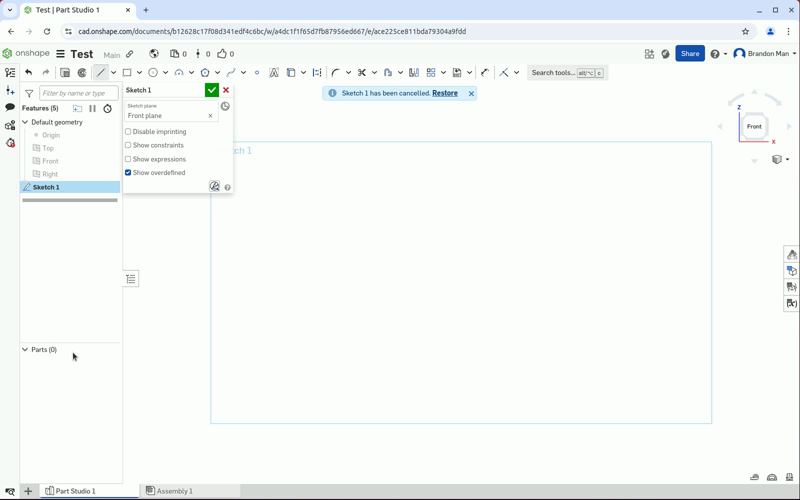
key_down(shift)
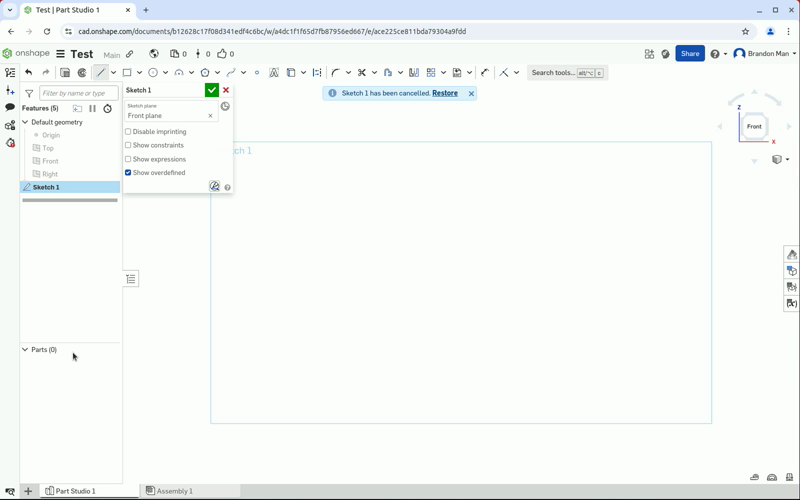
mouse_move(404, 282)
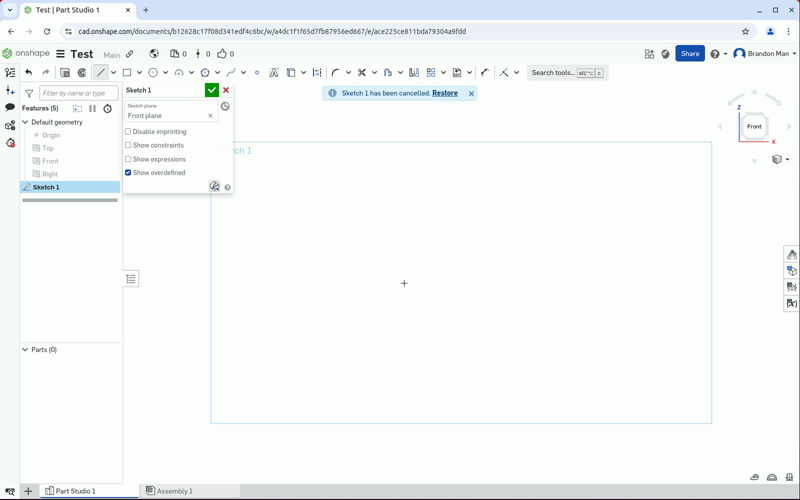
click(404, 282)
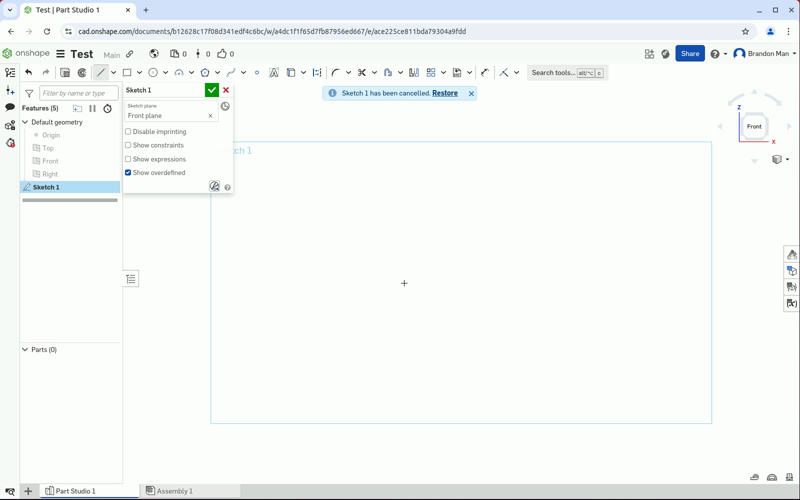
key_up(shift)
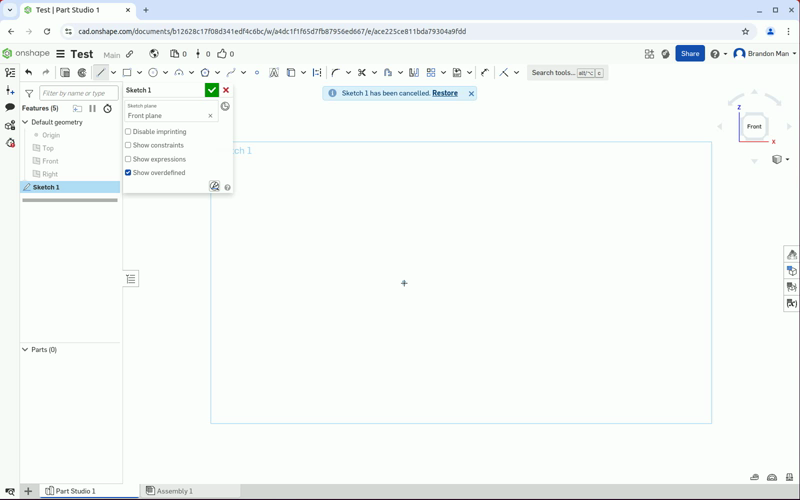
key_down(shift)
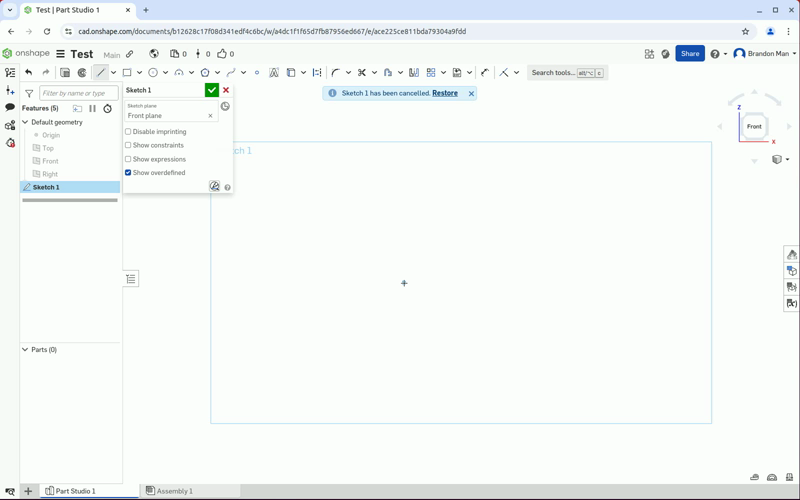
mouse_move(434, 282)
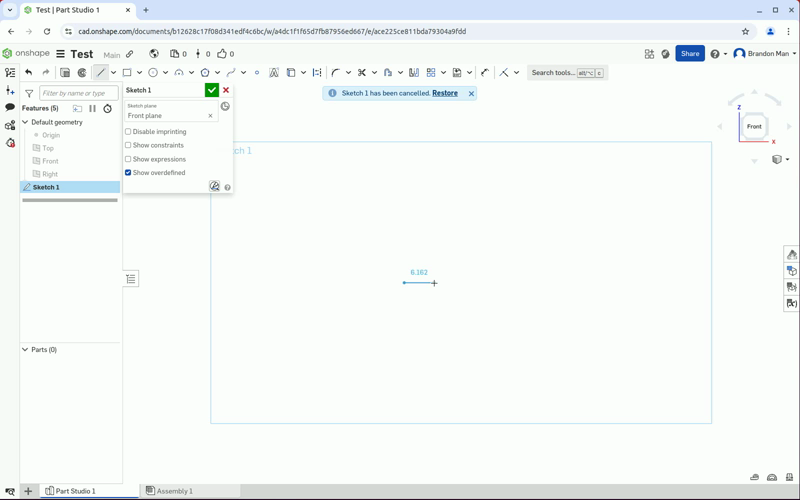
mouse_move(461, 282)
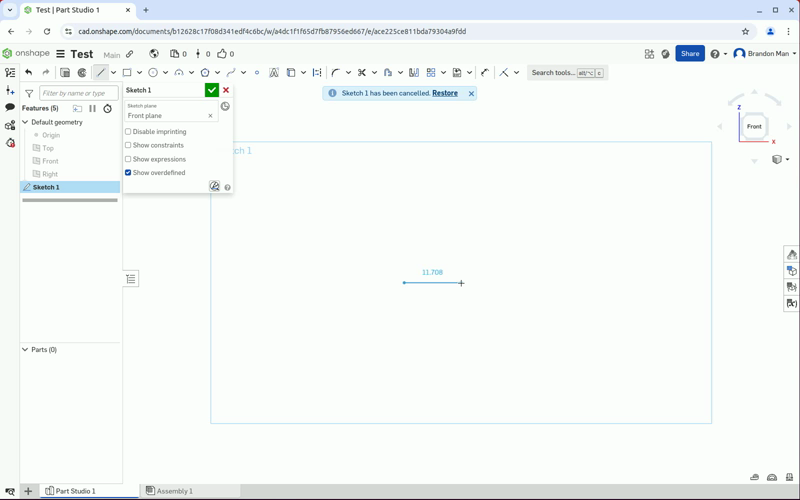
click(461, 282)
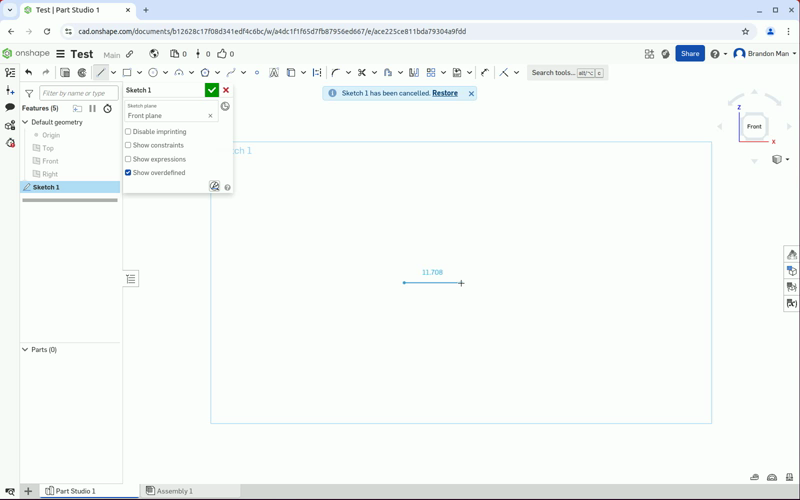
key_up(shift)
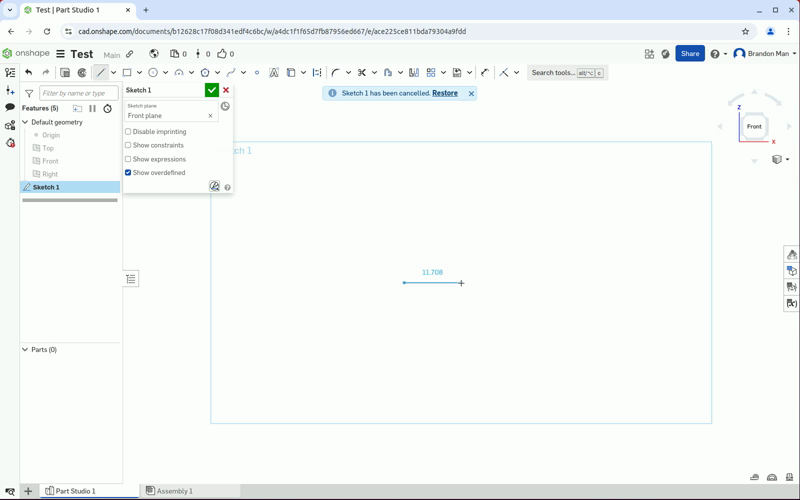
key_down(shift)
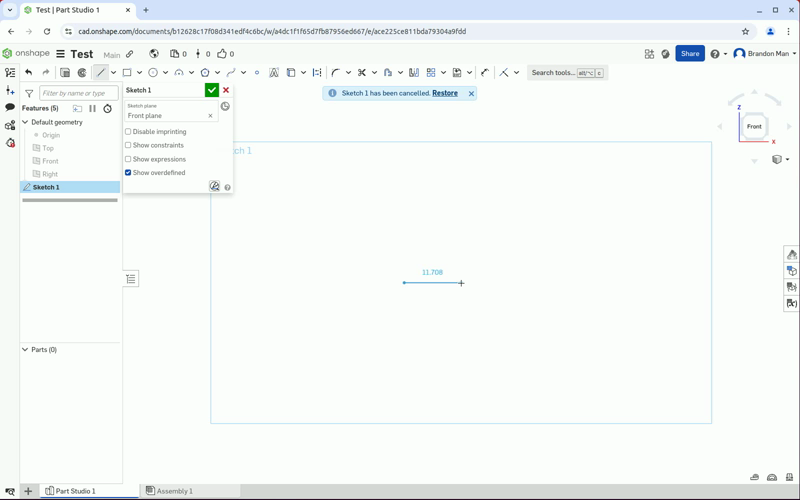
mouse_move(461, 170)
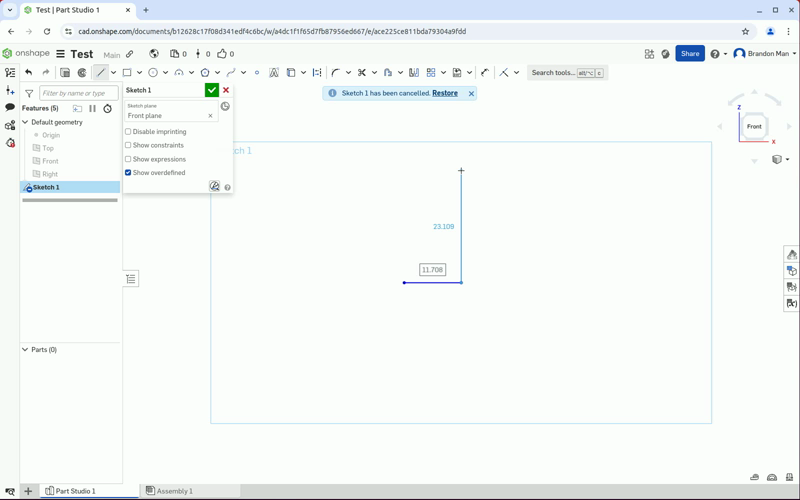
click(461, 170)
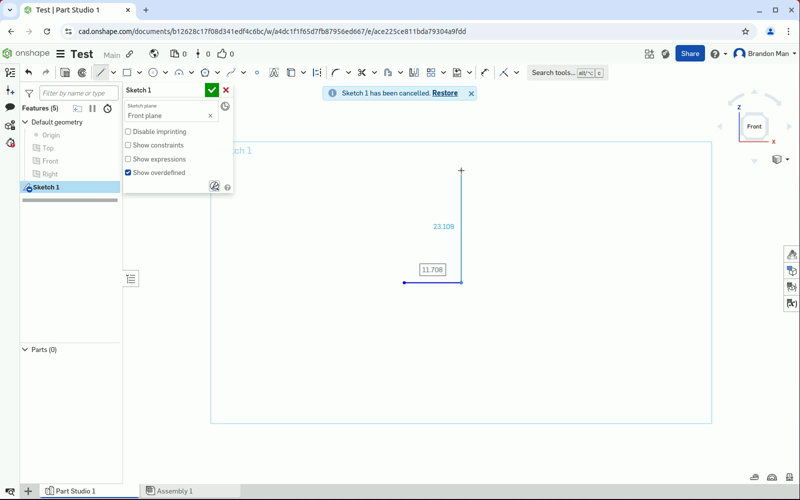
key_up(shift)
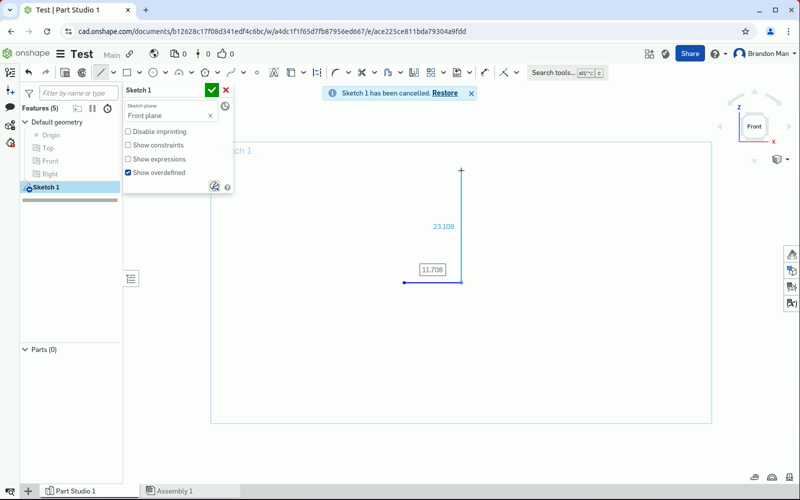
key_down(shift)
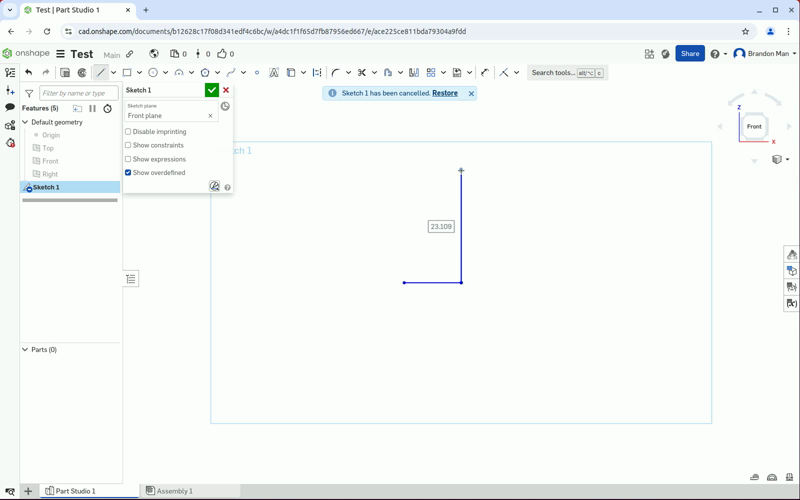
mouse_move(491, 170)
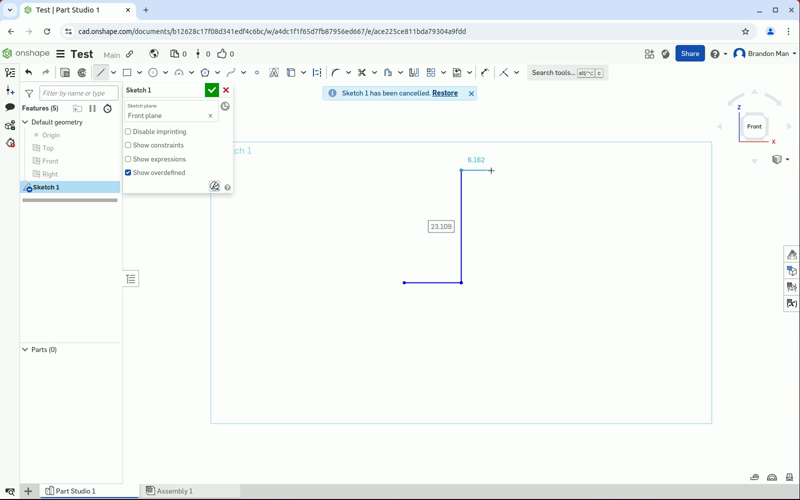
mouse_move(404, 170)
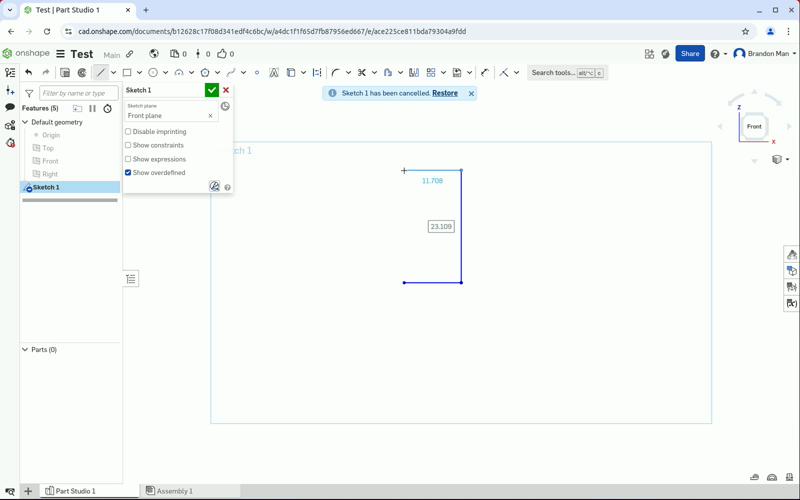
click(404, 170)
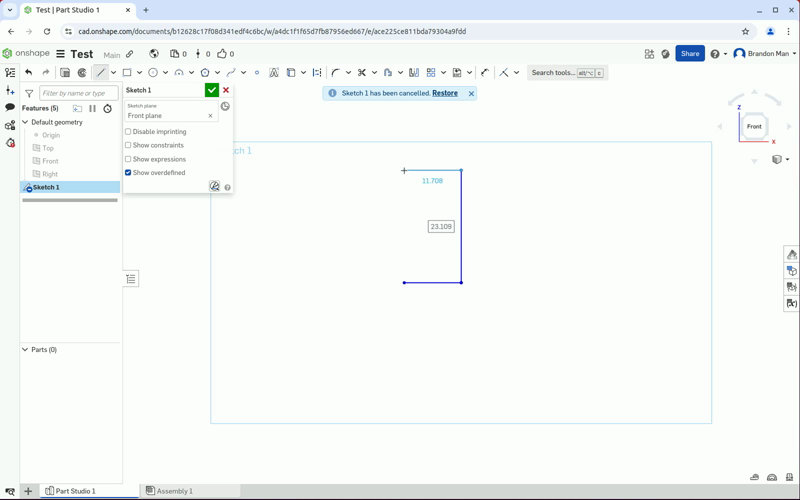
key_up(shift)
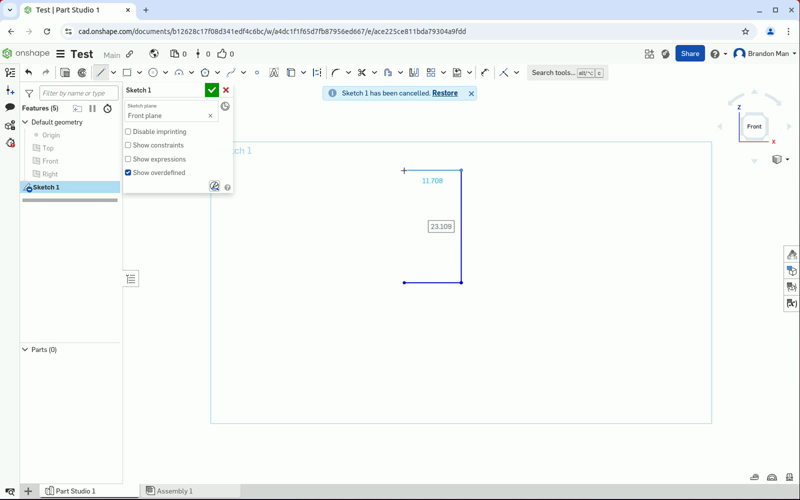
key_down(shift)
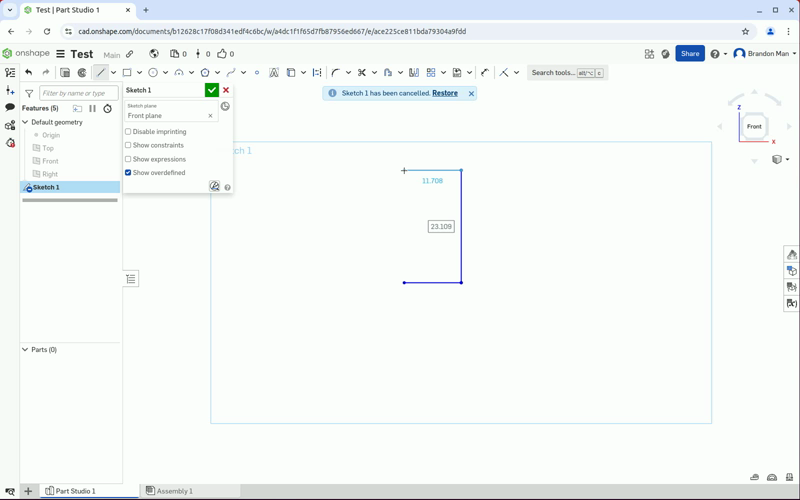
mouse_move(404, 282)
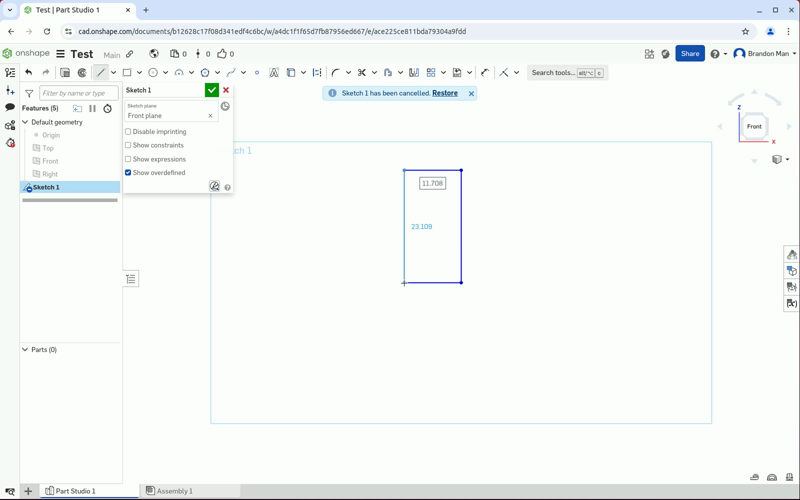
key_up(shift)
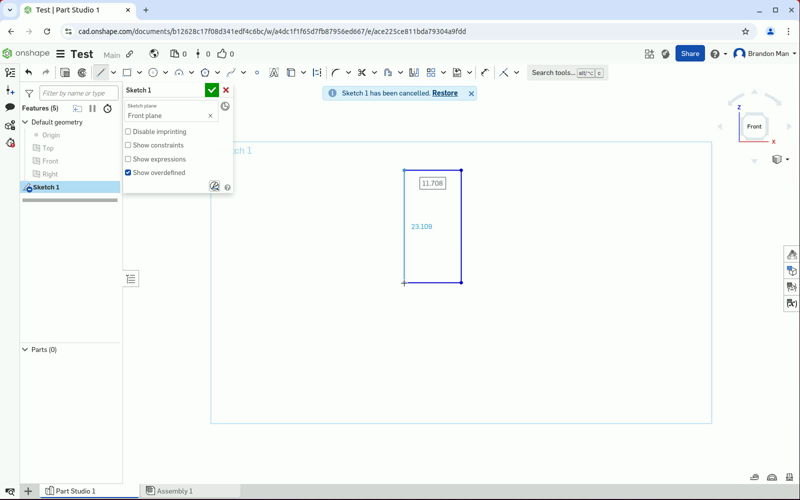
click(404, 282)
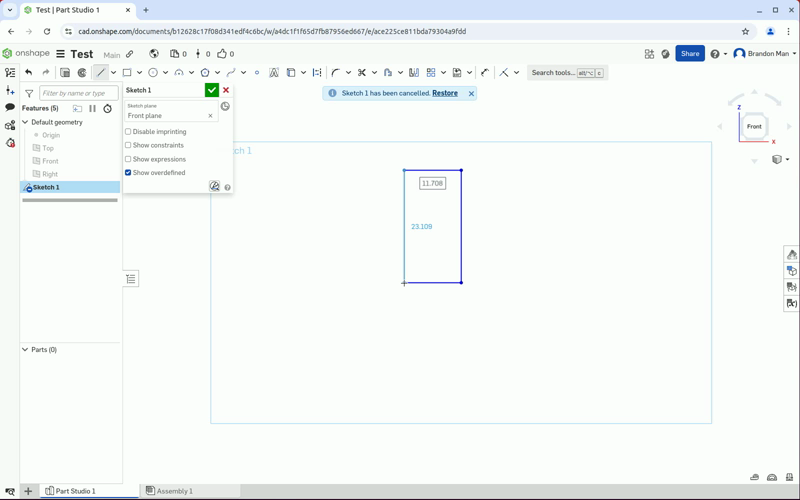
key(esc)
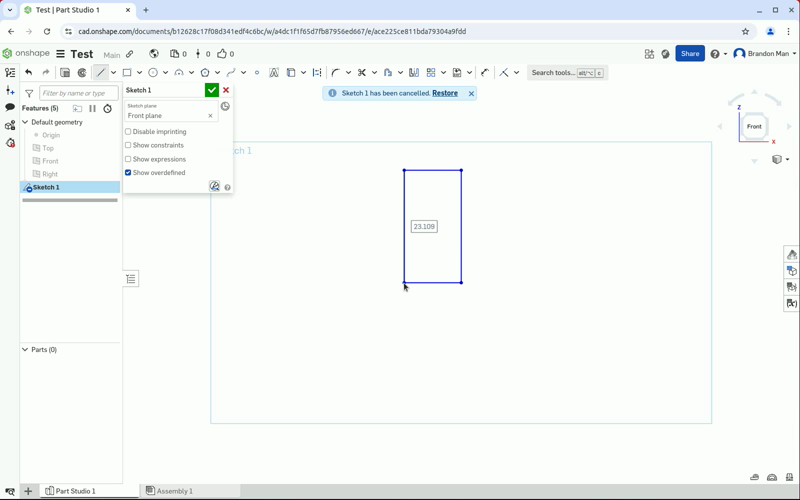
mouse_move(416, 212)
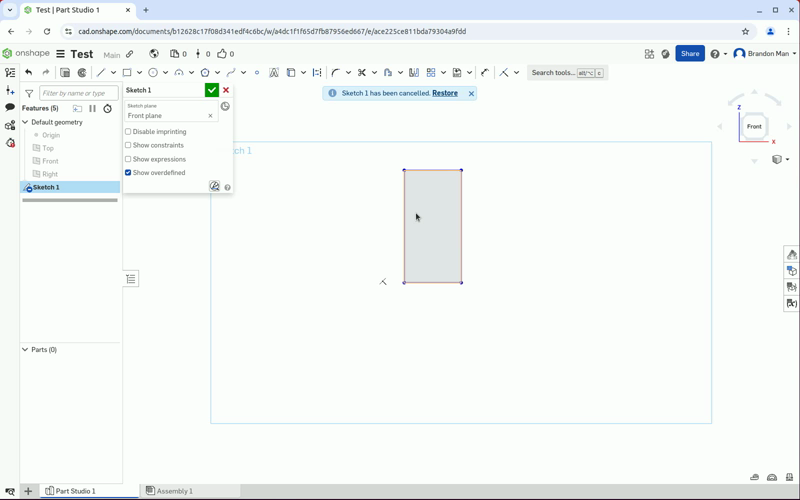
click(416, 212)
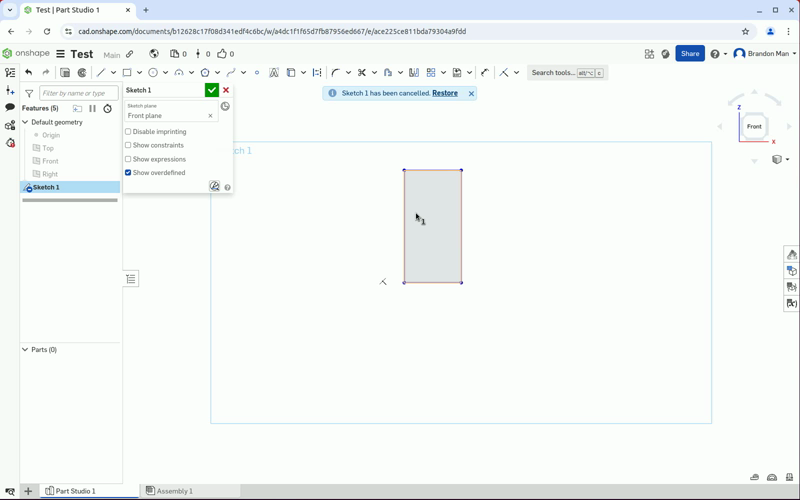
mouse_move(73, 352)
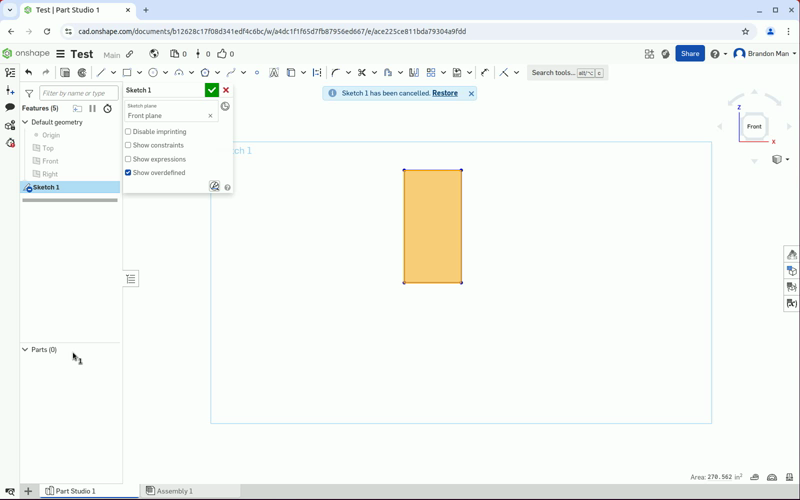
key(shift+y)
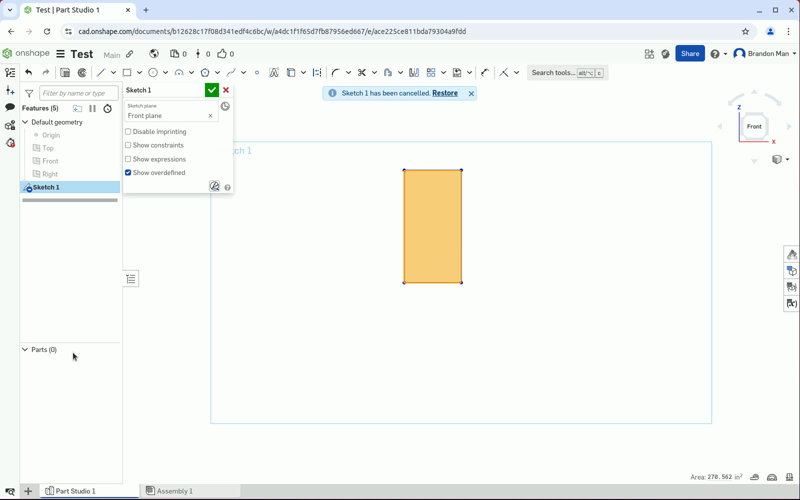
key(shift+e)
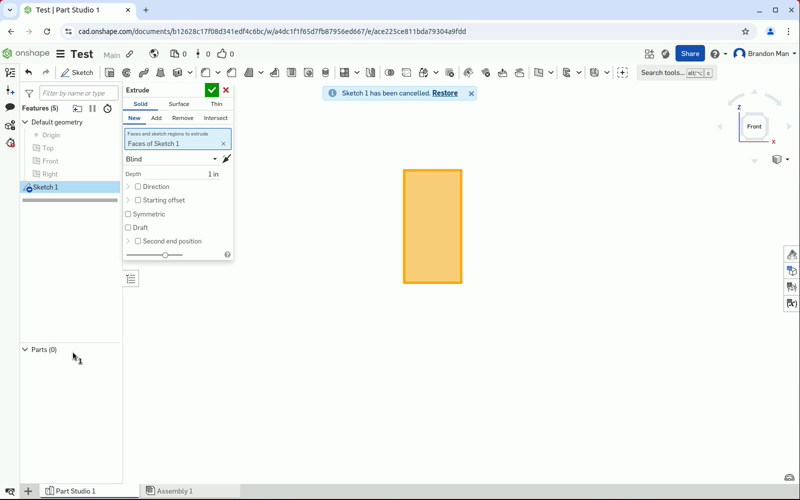
mouse_move(143, 106)
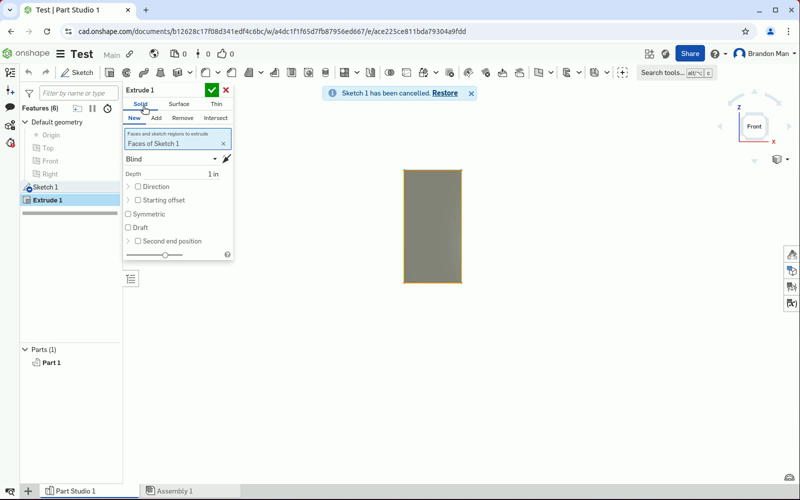
click(143, 106)
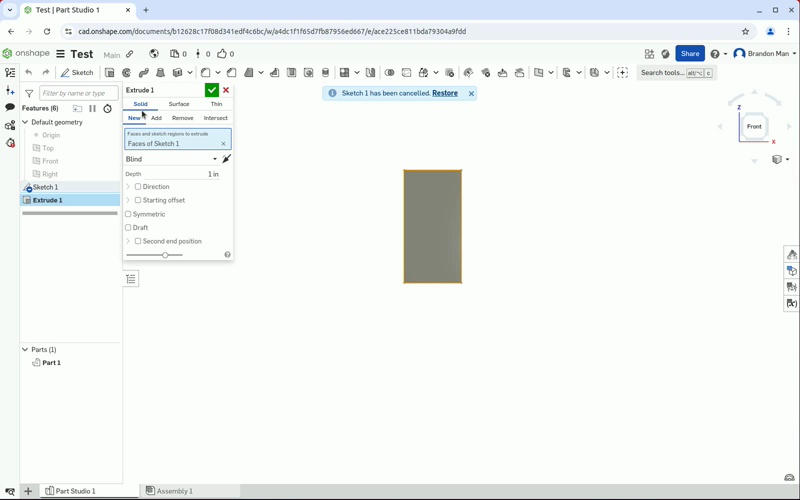
mouse_move(137, 120)
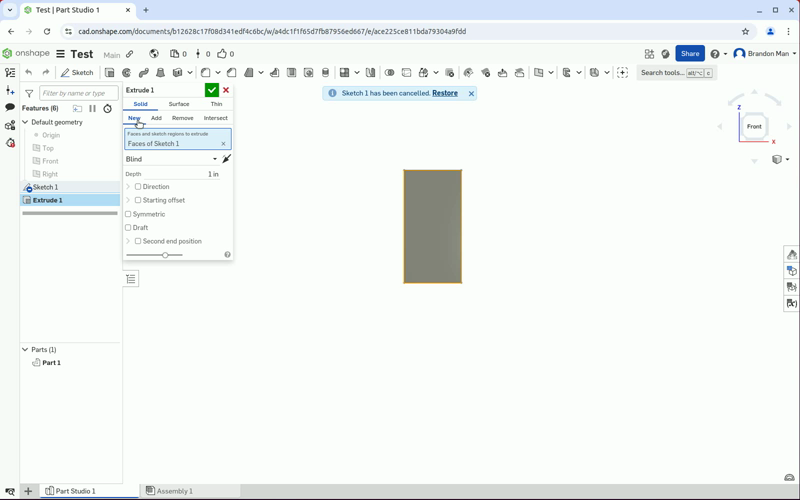
click(137, 120)
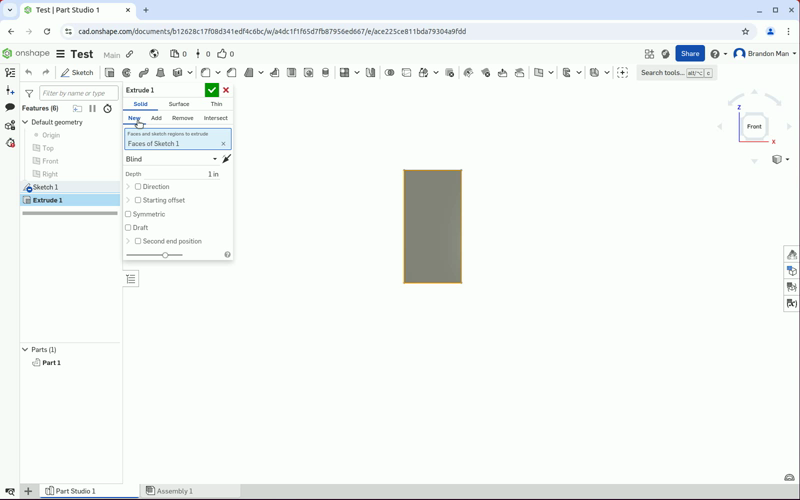
key(tab, 4)
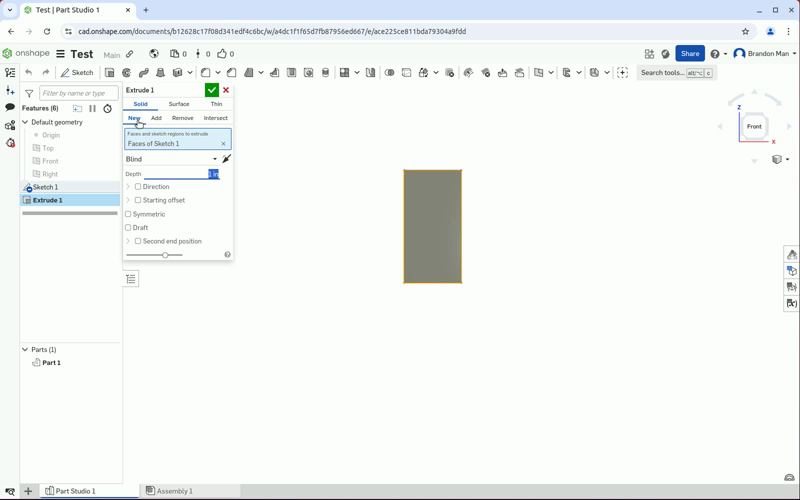
text(23.108)
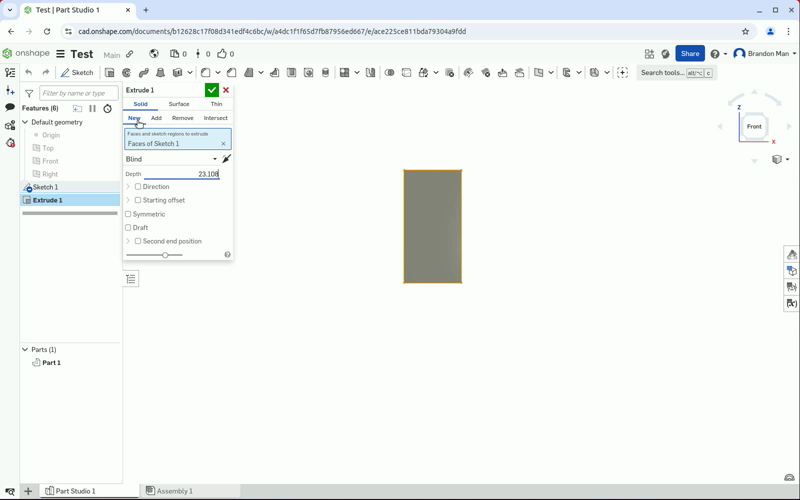
key(enter)
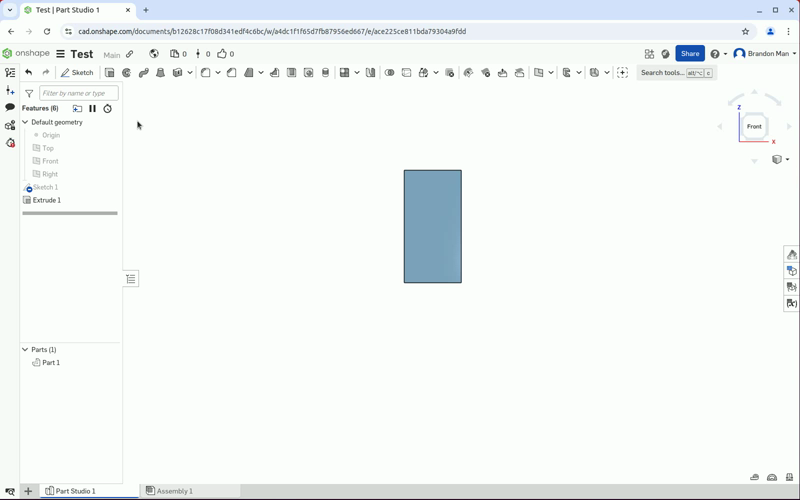
key(shift+h)
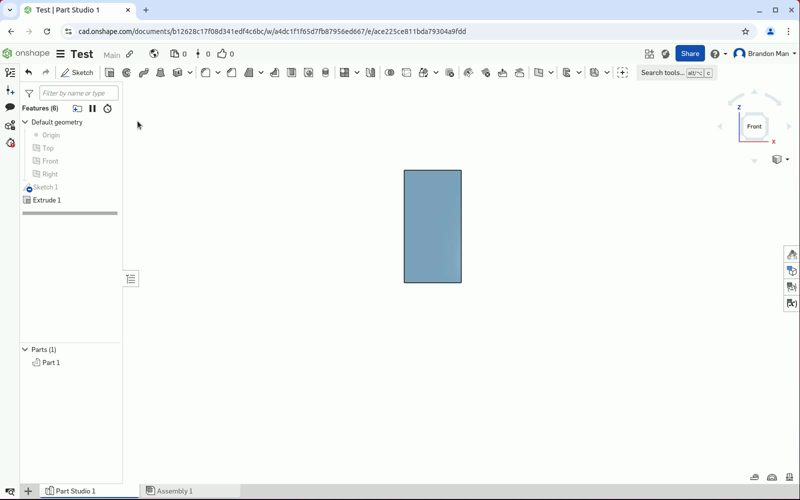
key(shift+h)
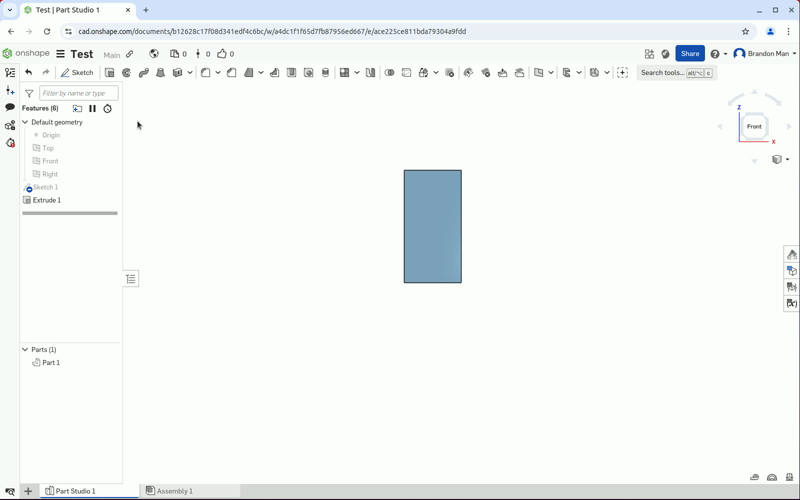
mouse_move(73, 189)
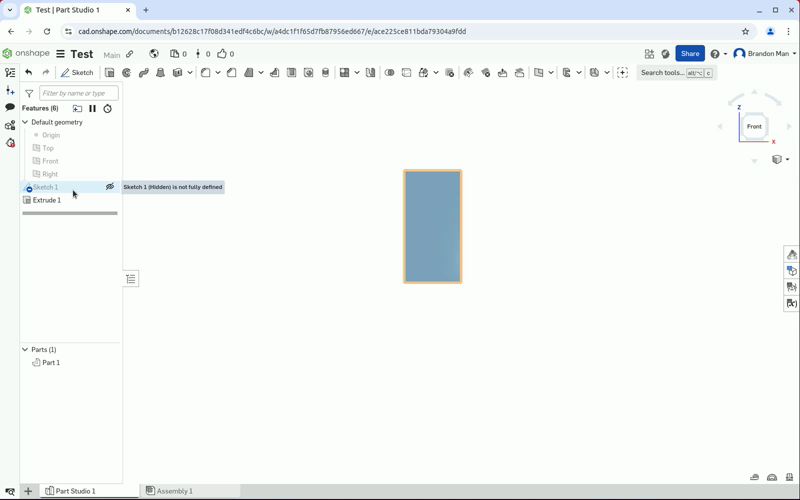
click(73, 189)
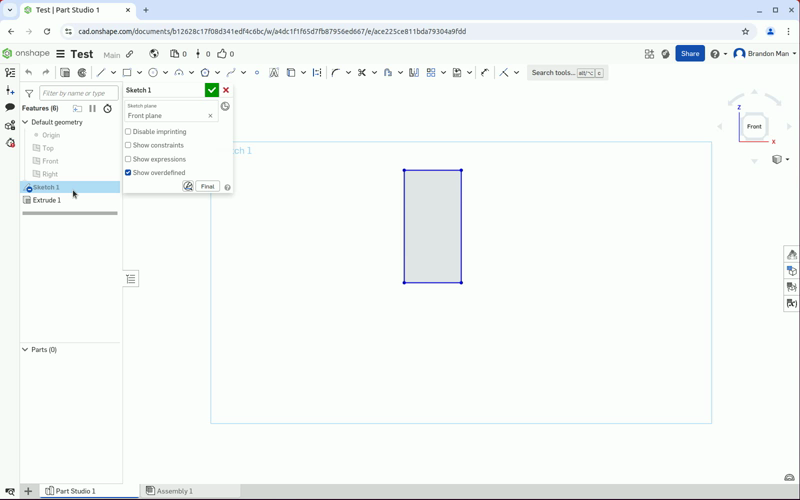
mouse_move(229, 92)
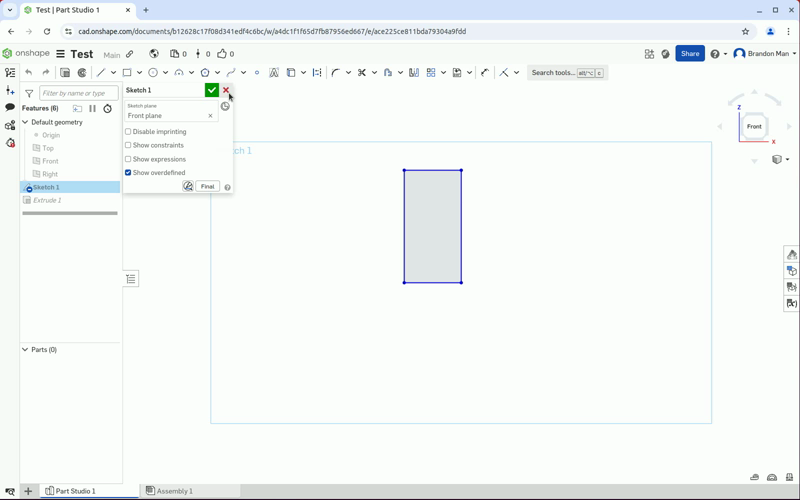
click(229, 92)
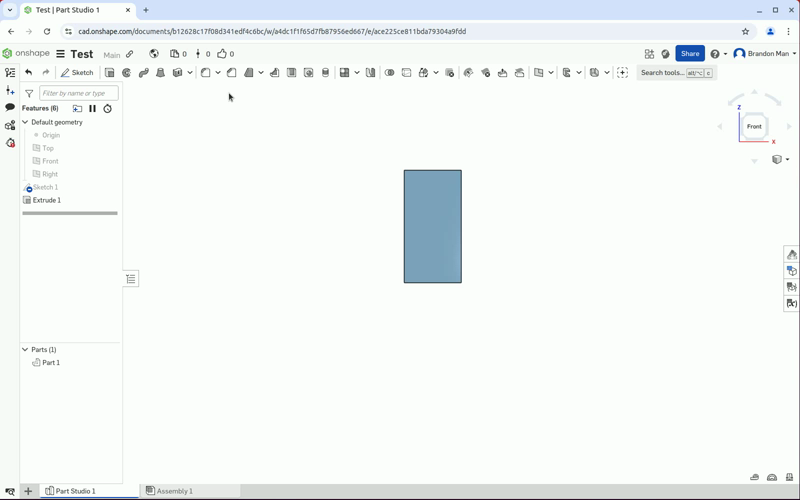
mouse_move(73, 352)
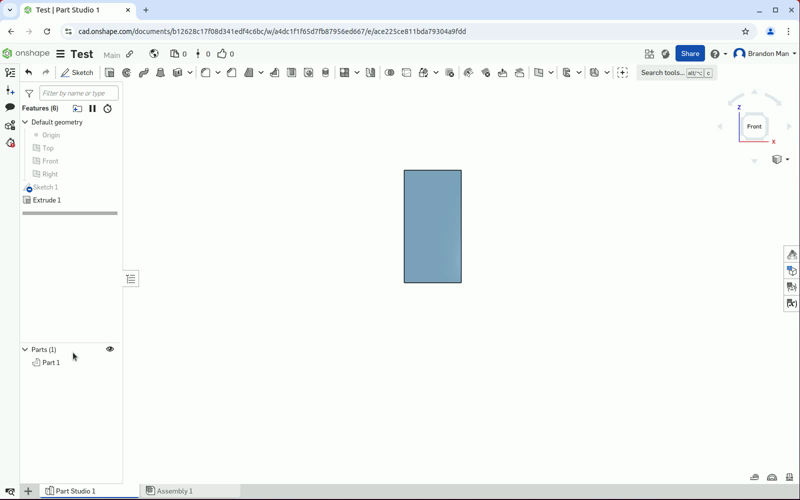
key(y)
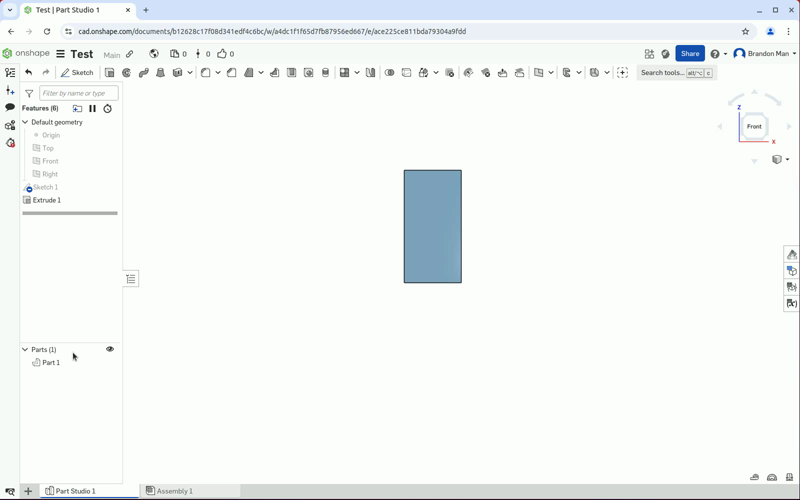
key(shift+p)
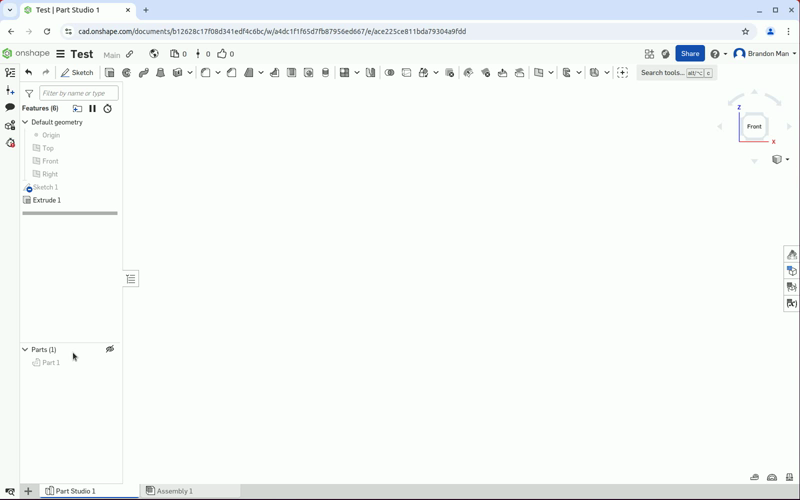
key(space)
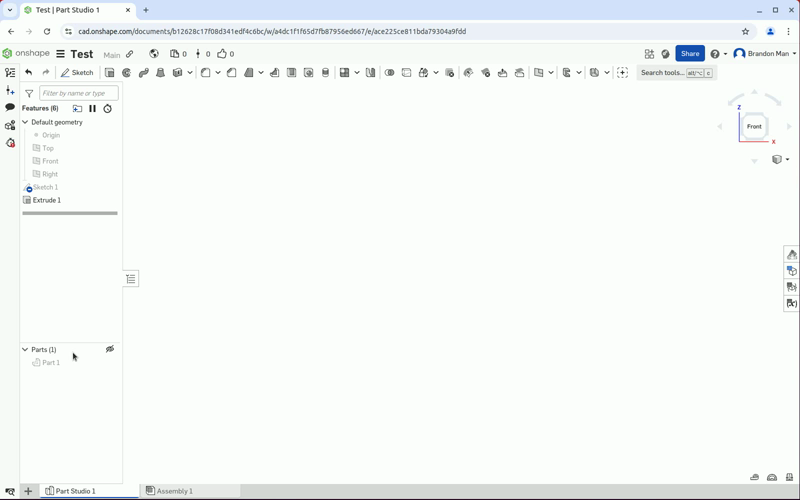
key_down(shift)
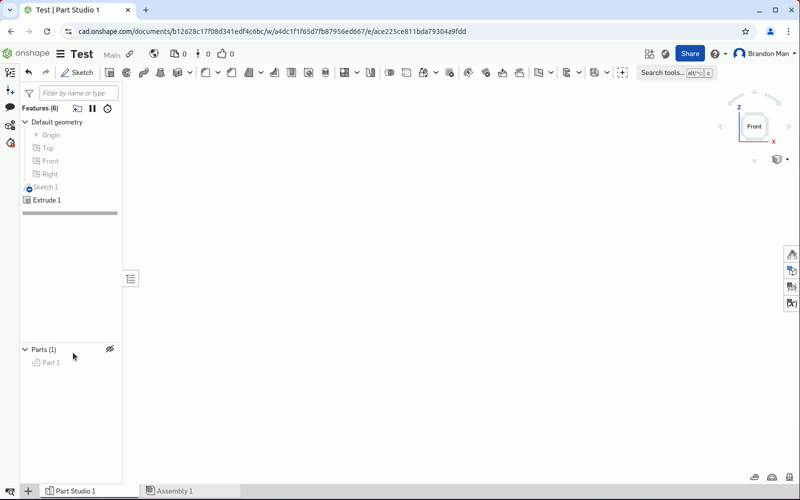
key(left)
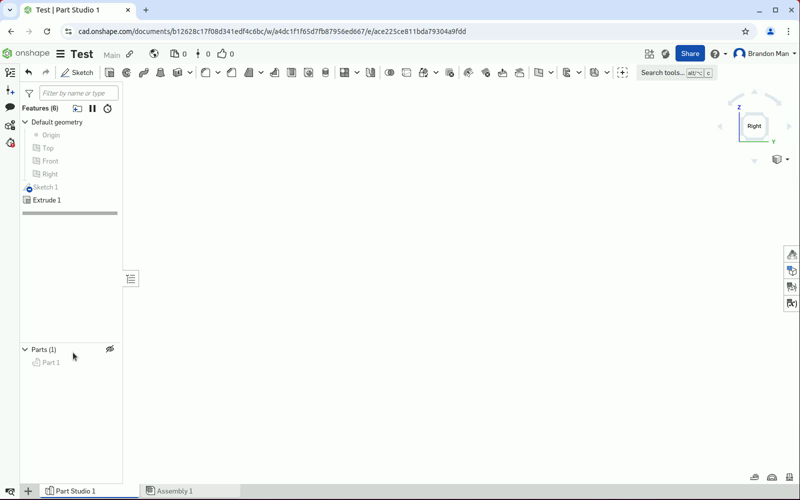
key_up(shift)
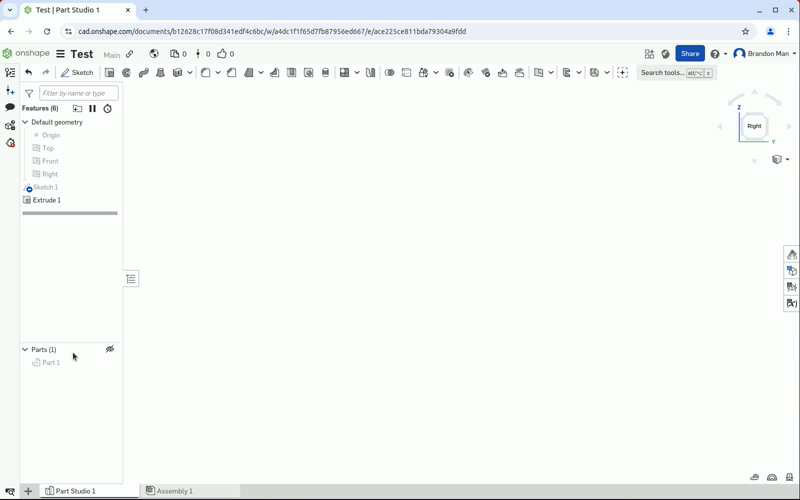
mouse_move(73, 352)
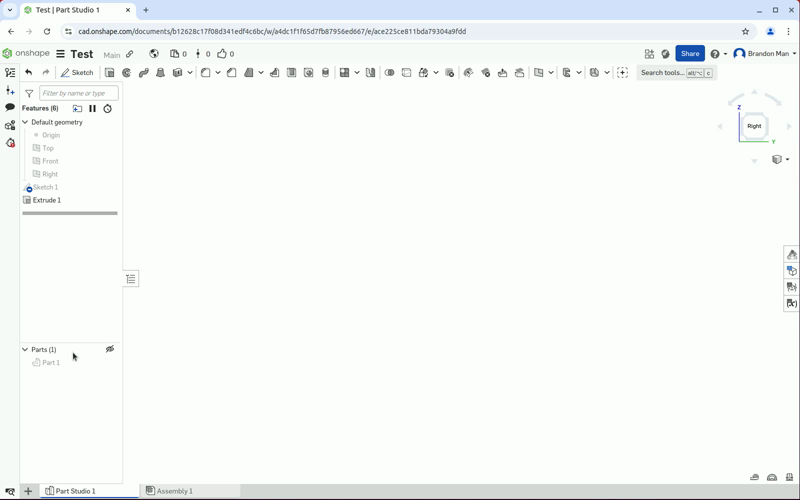
key(shift+y)
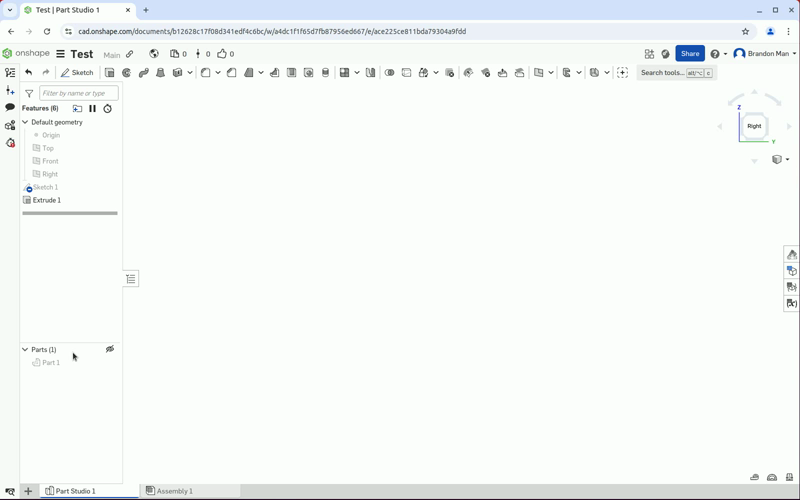
key(shift+s)
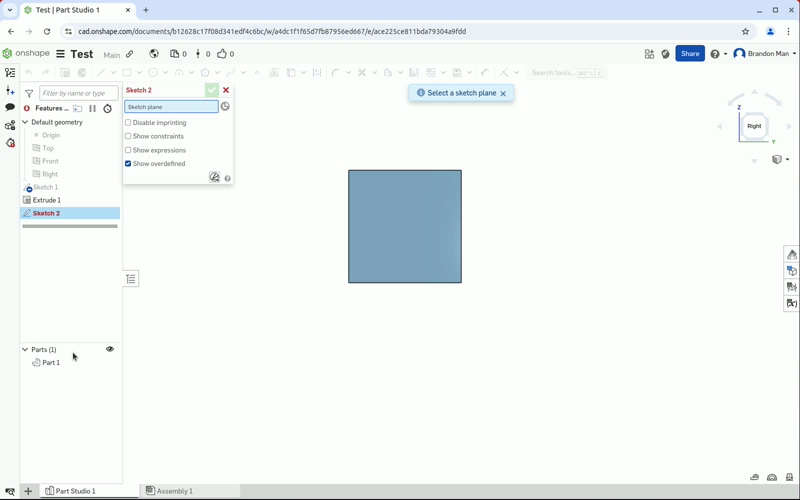
mouse_move(73, 176)
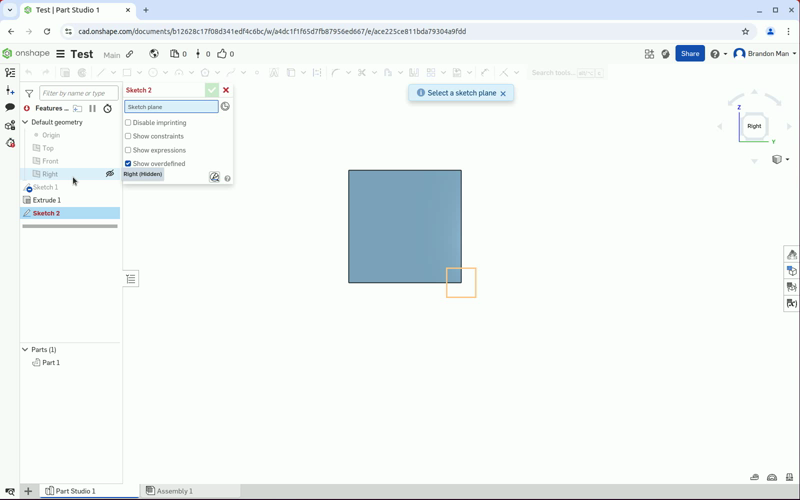
click(73, 176)
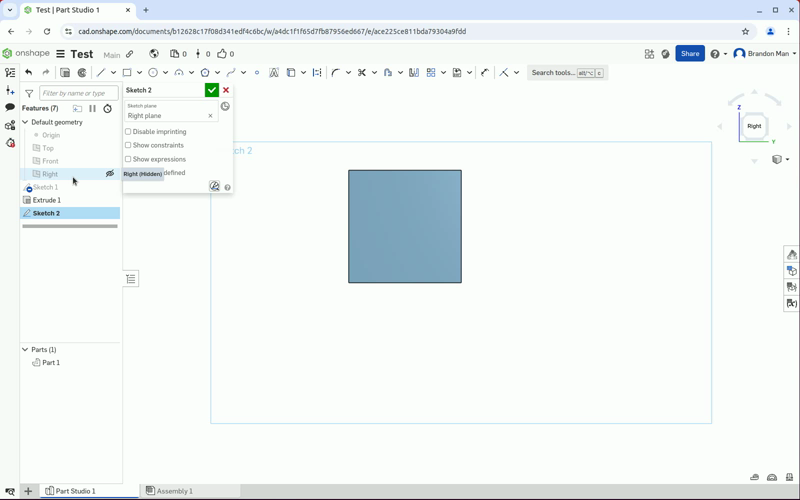
mouse_move(73, 352)
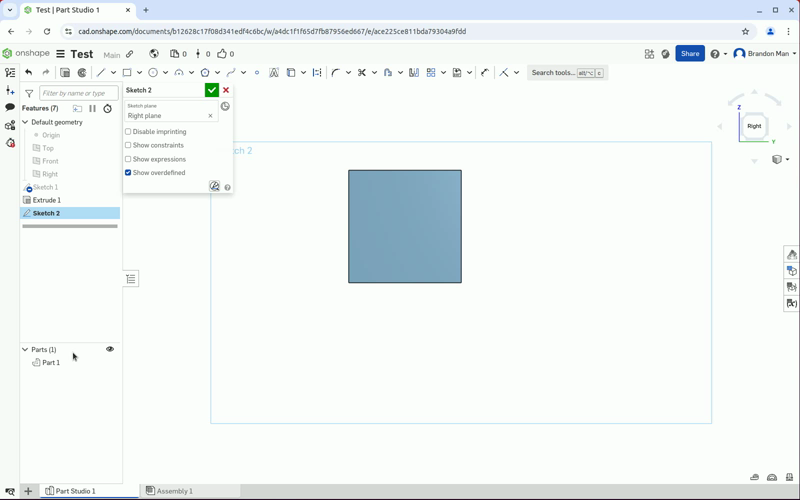
key(y)
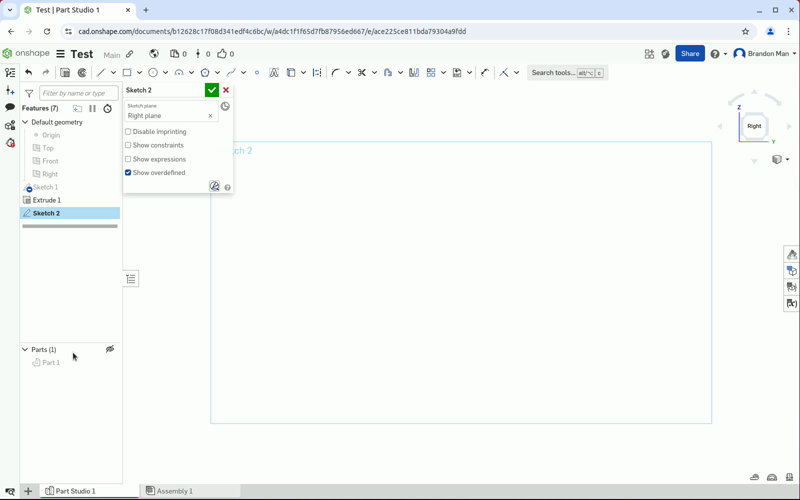
key(l)
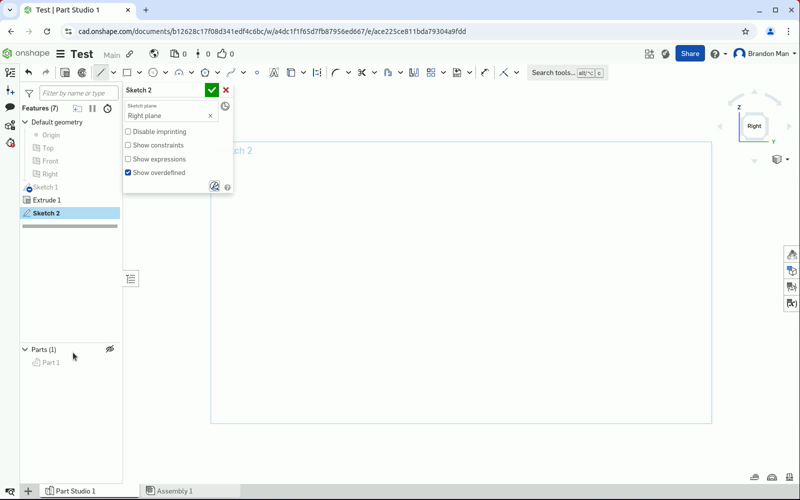
key_down(shift)
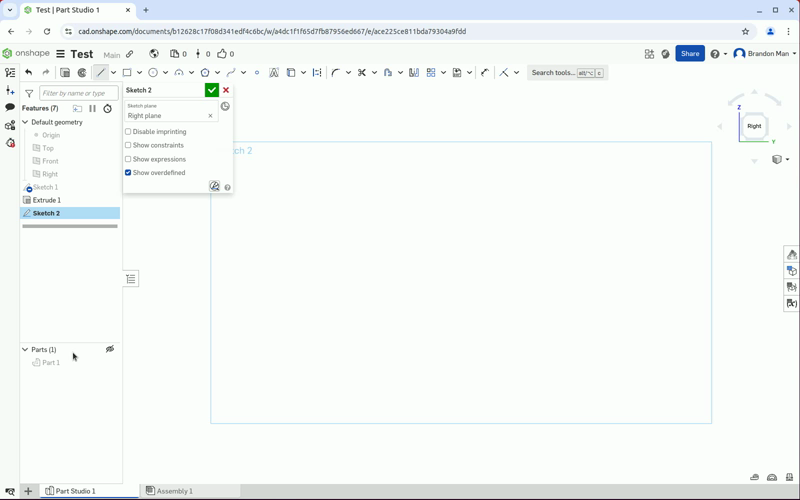
mouse_move(348, 282)
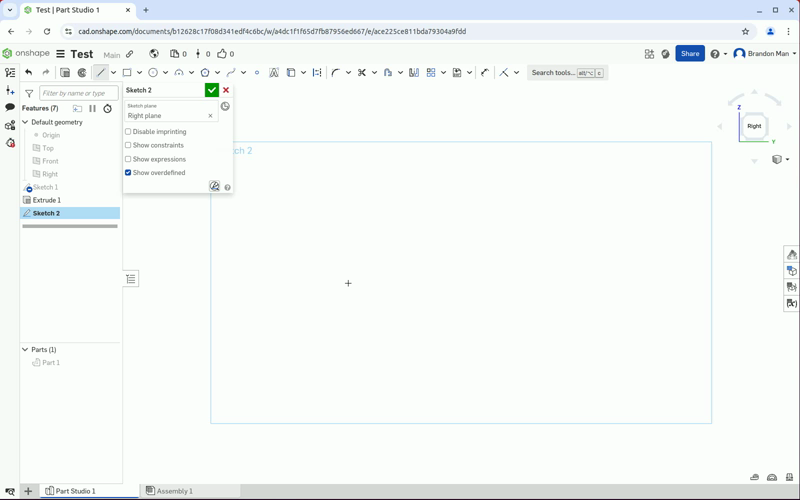
click(348, 282)
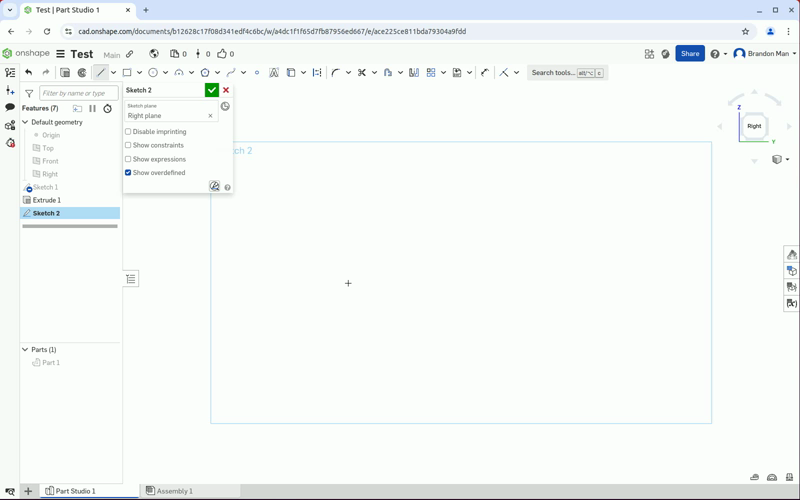
key_up(shift)
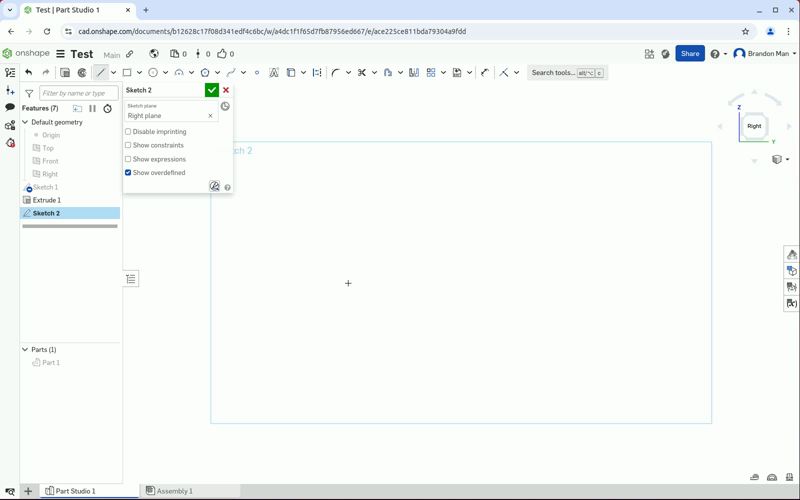
key_down(shift)
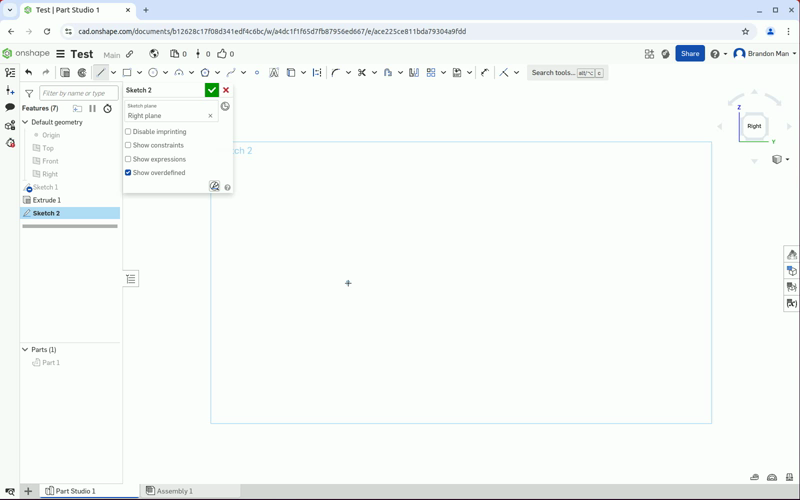
mouse_move(378, 282)
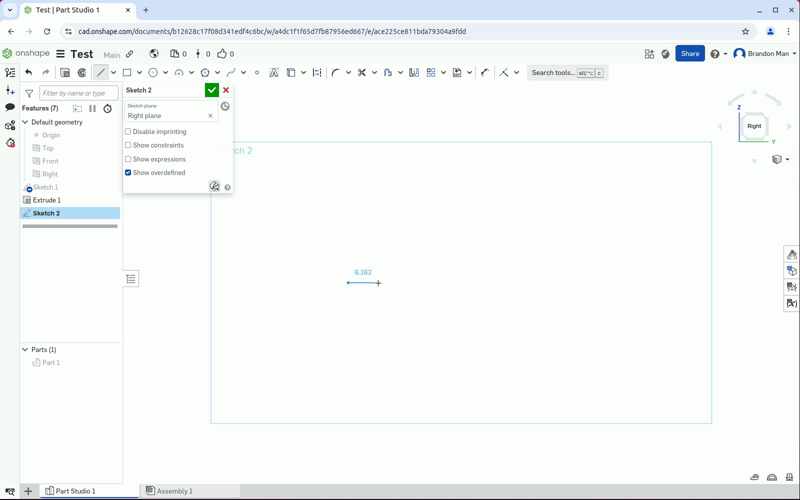
mouse_move(404, 282)
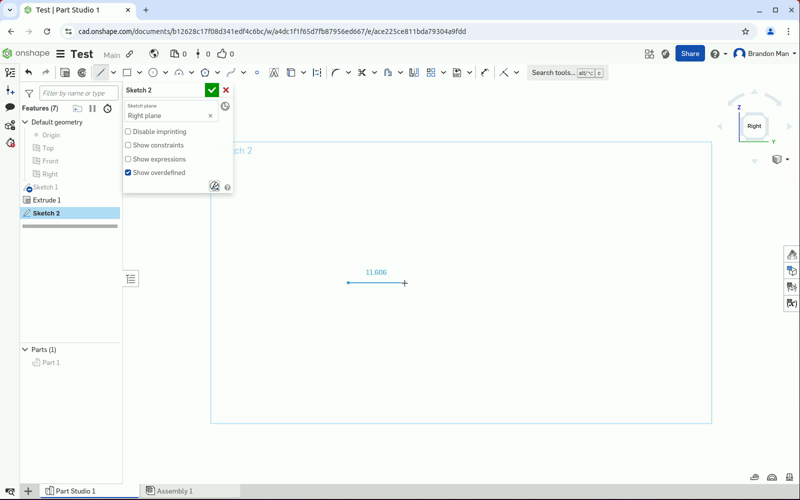
click(404, 282)
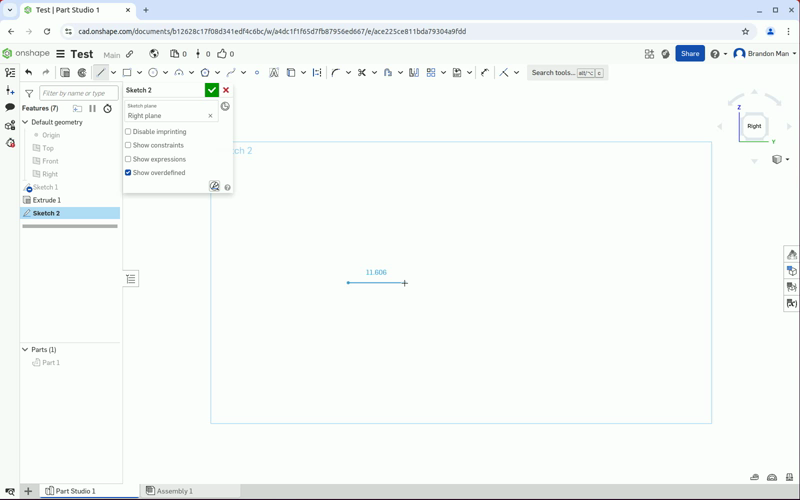
key_up(shift)
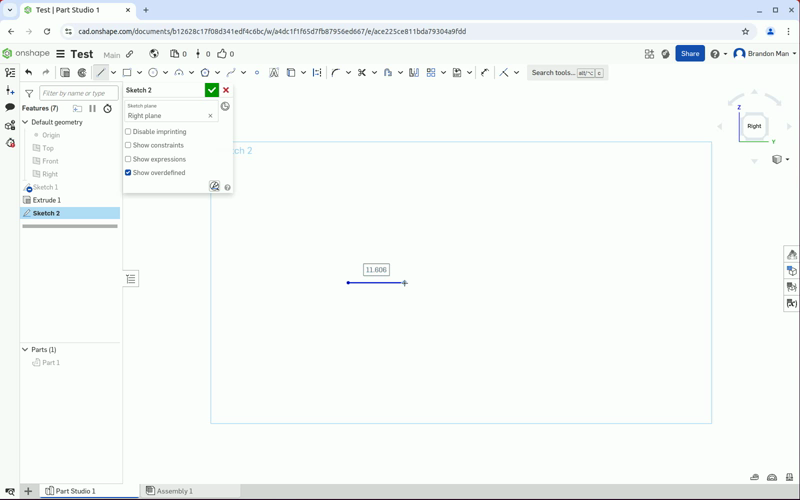
key_down(shift)
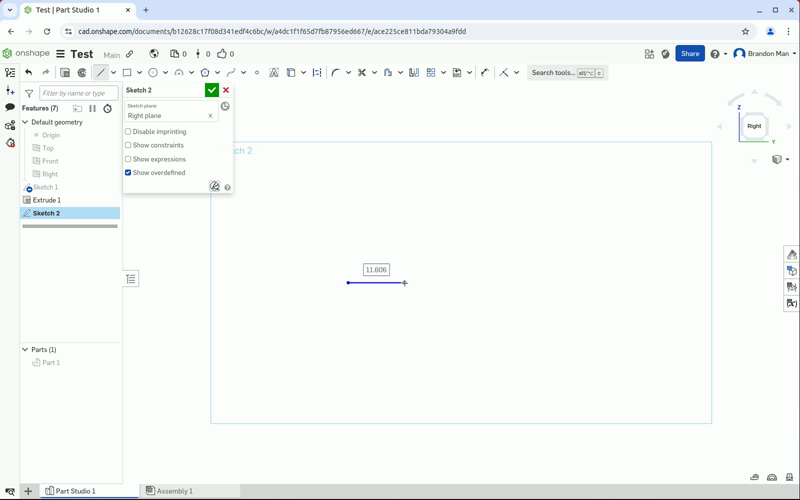
mouse_move(434, 282)
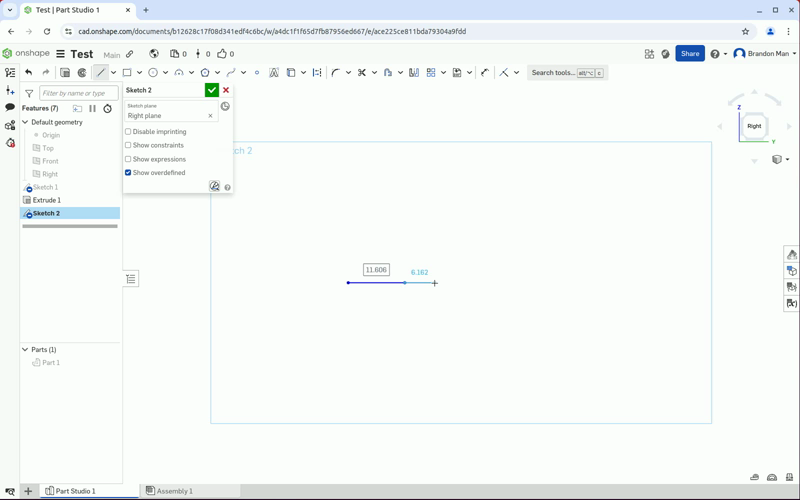
mouse_move(404, 237)
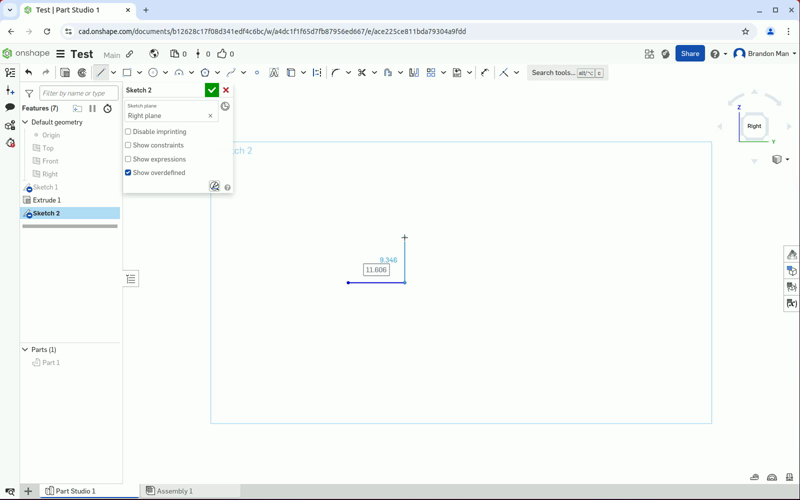
click(404, 237)
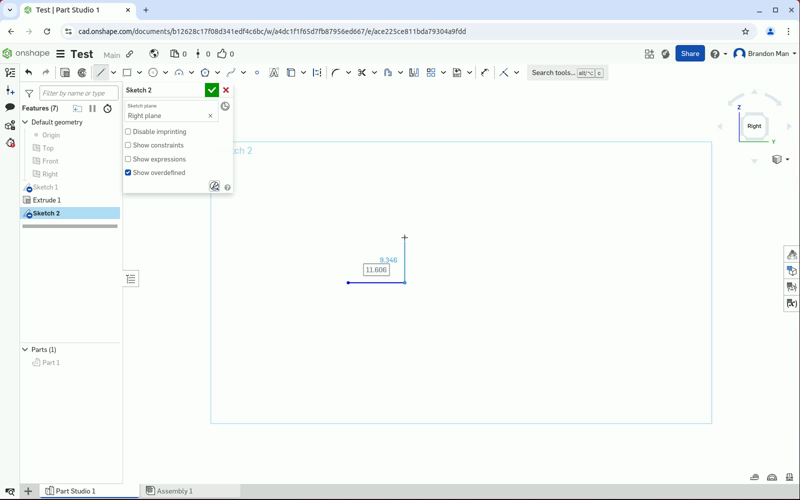
key_up(shift)
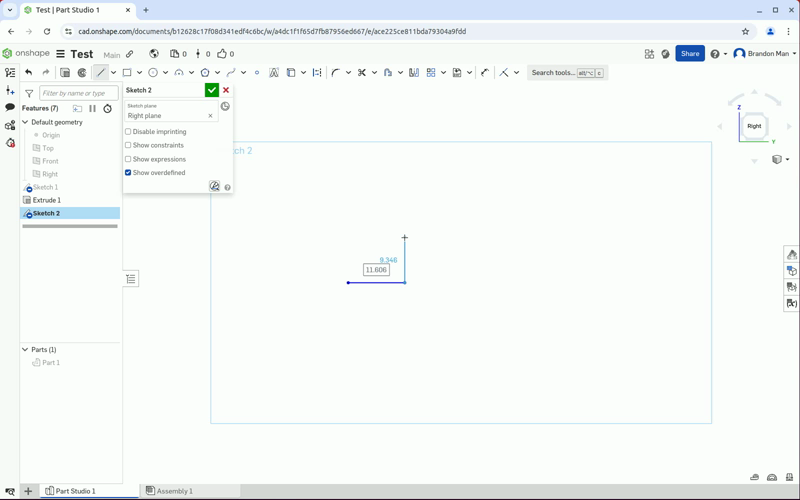
key_down(shift)
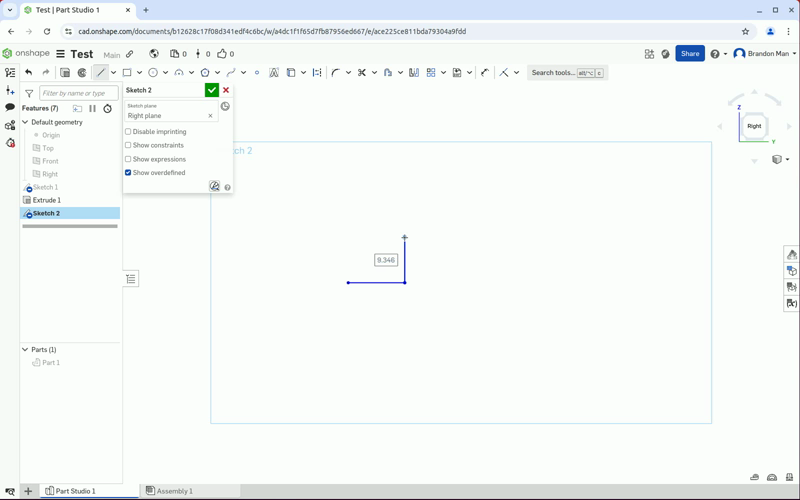
mouse_move(434, 237)
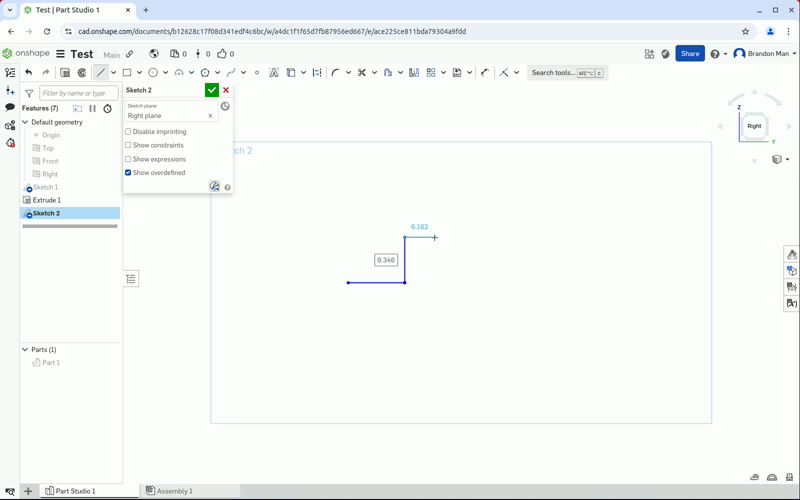
mouse_move(348, 237)
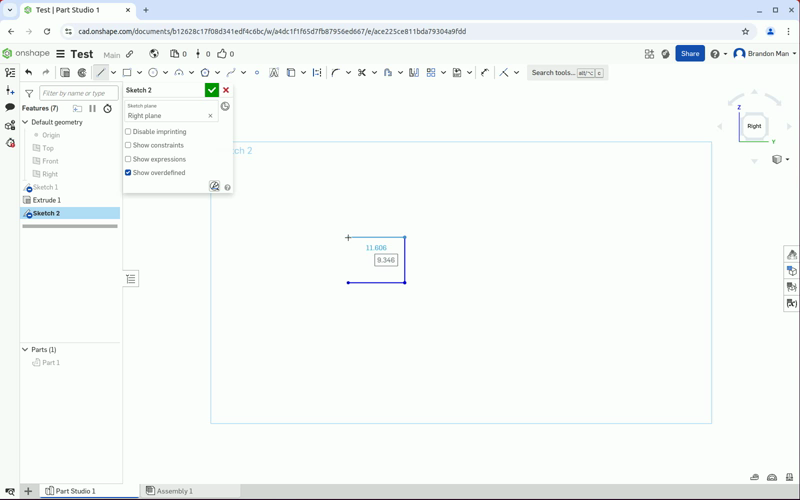
click(348, 237)
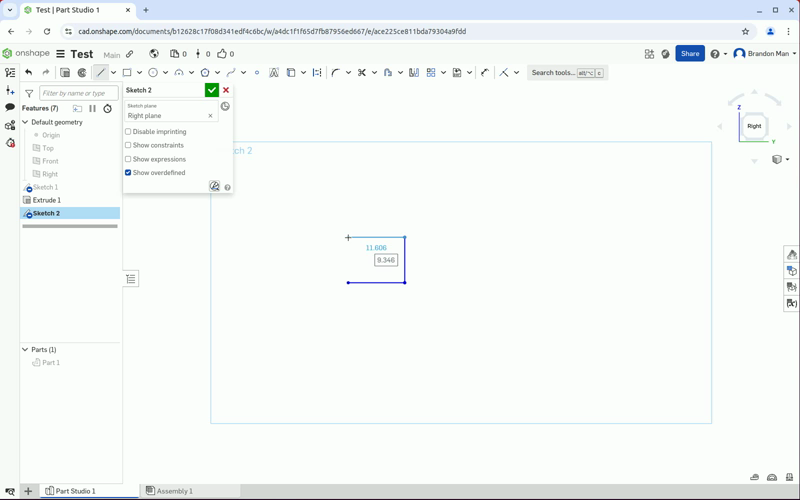
key_up(shift)
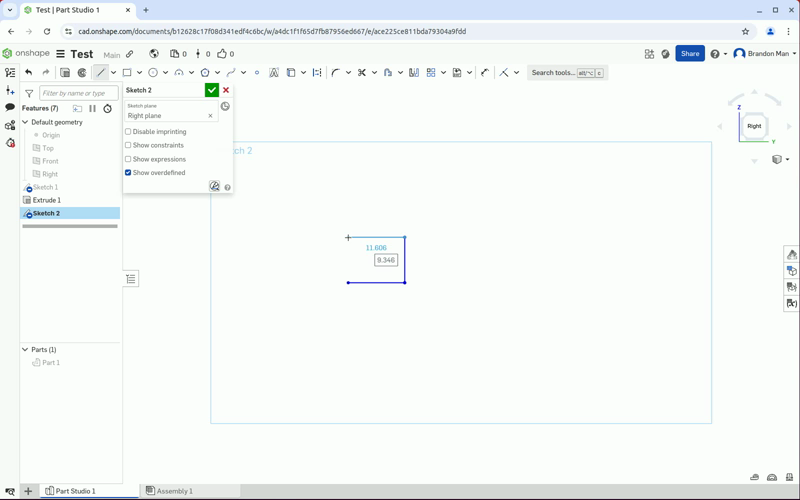
mouse_move(378, 237)
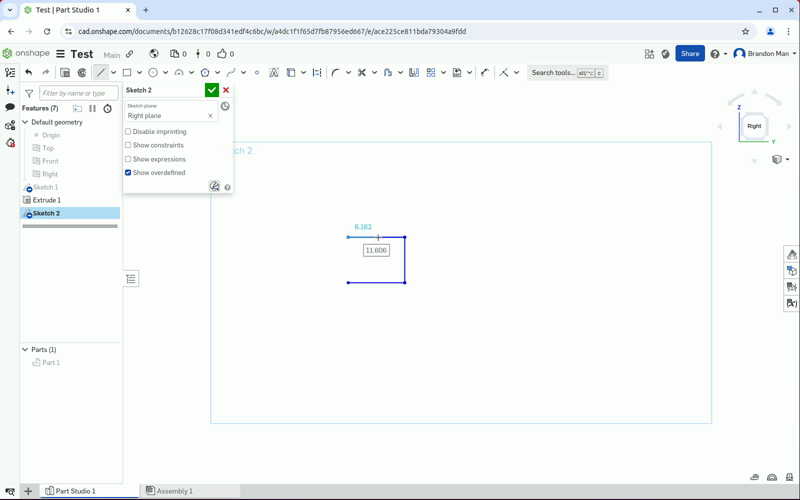
key_down(shift)
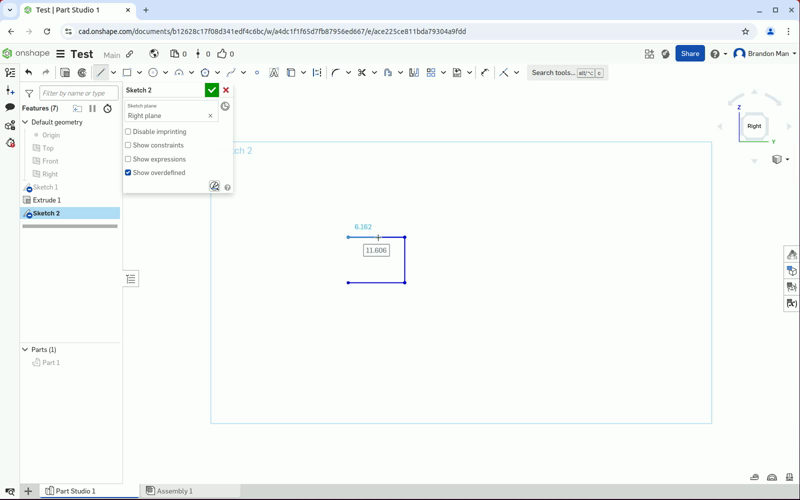
mouse_move(348, 282)
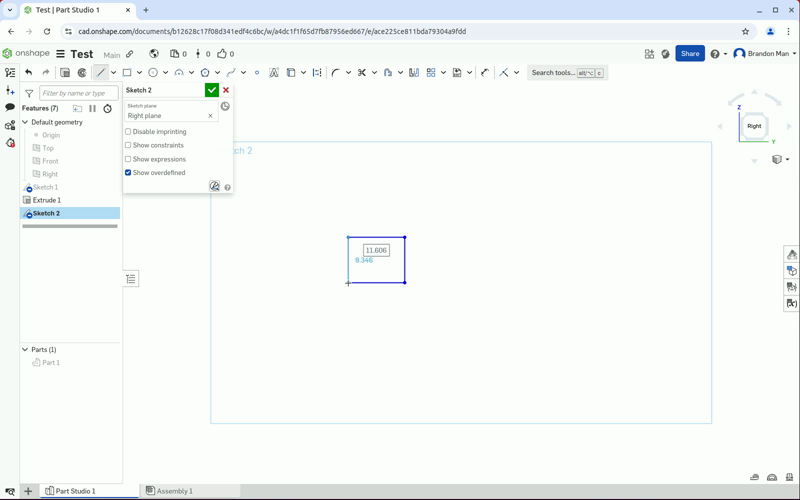
key_up(shift)
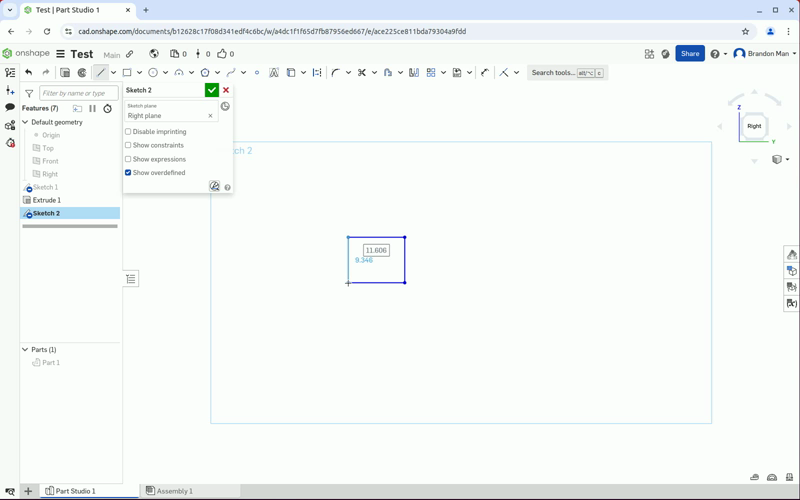
click(348, 282)
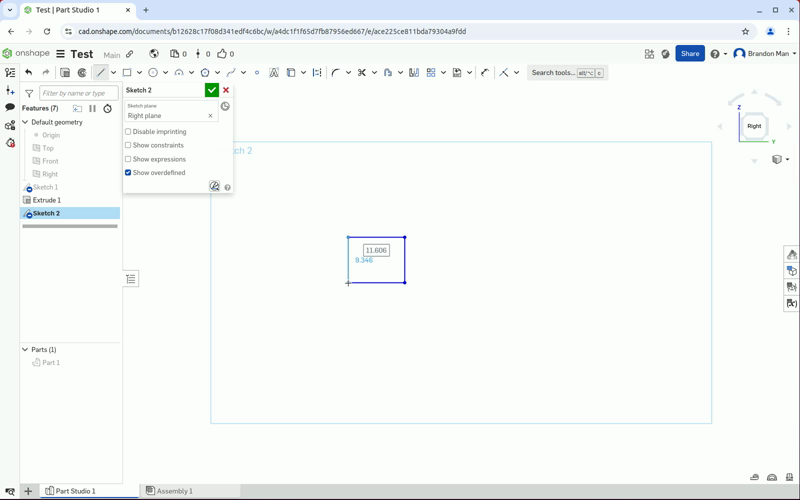
key(esc)
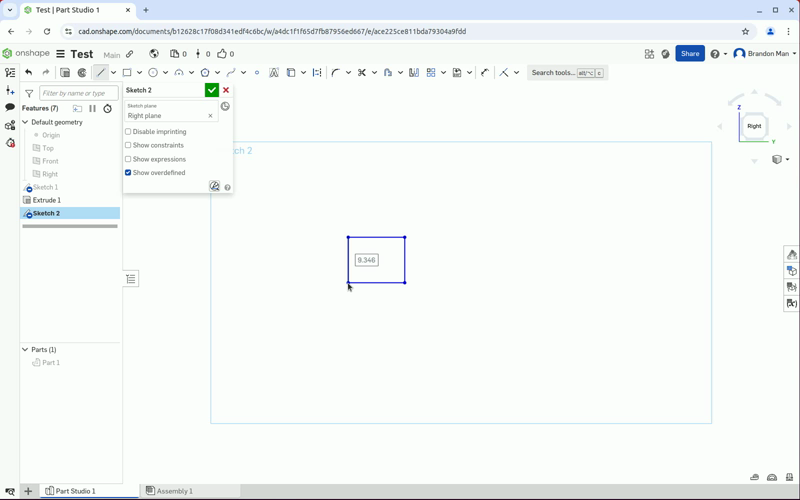
mouse_move(365, 257)
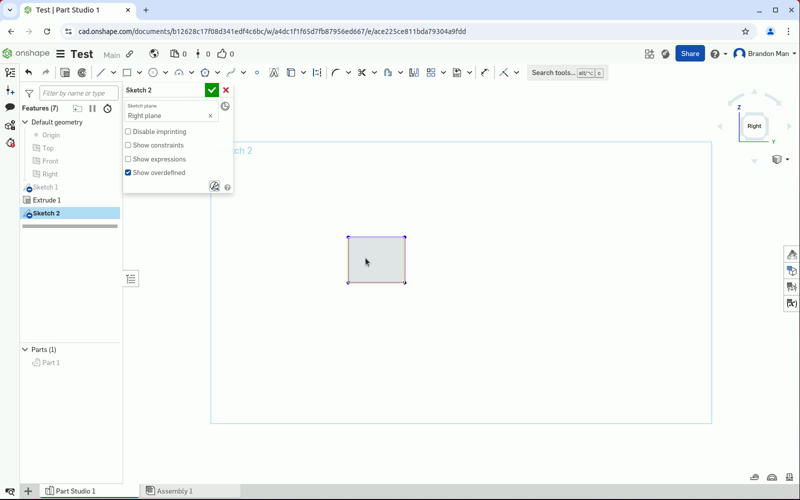
click(365, 257)
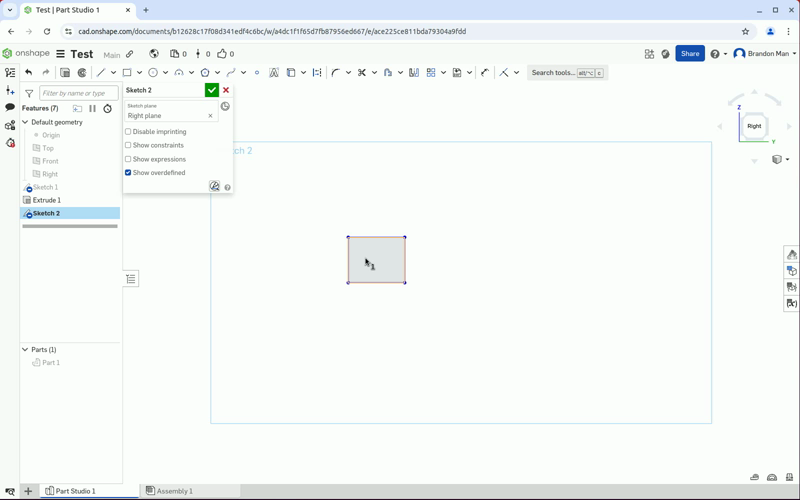
mouse_move(73, 352)
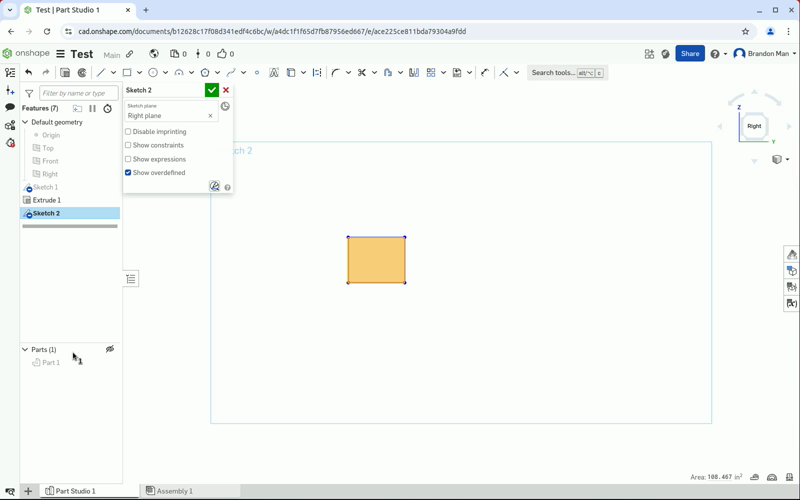
key(shift+y)
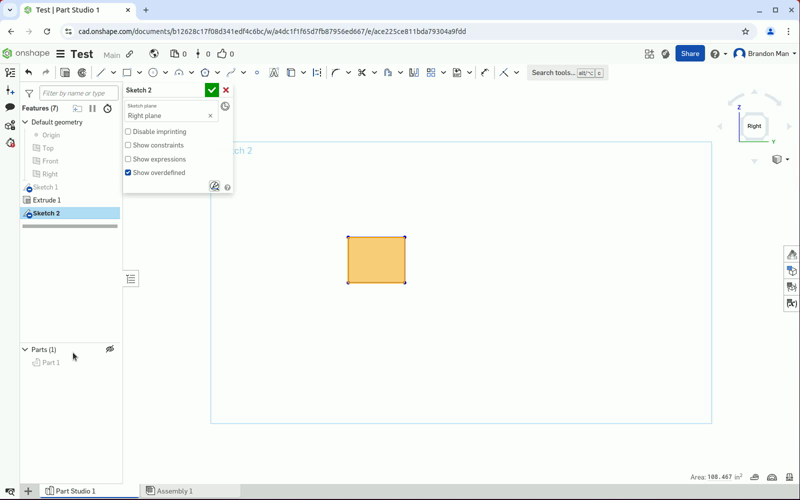
key(shift+e)
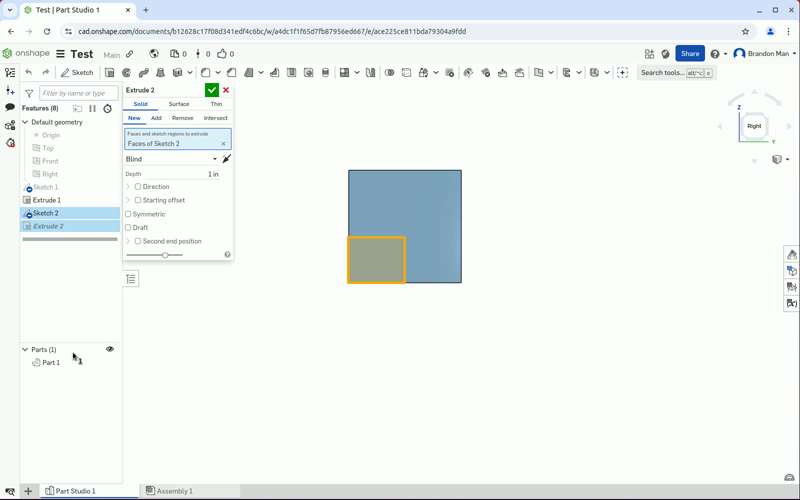
mouse_move(143, 106)
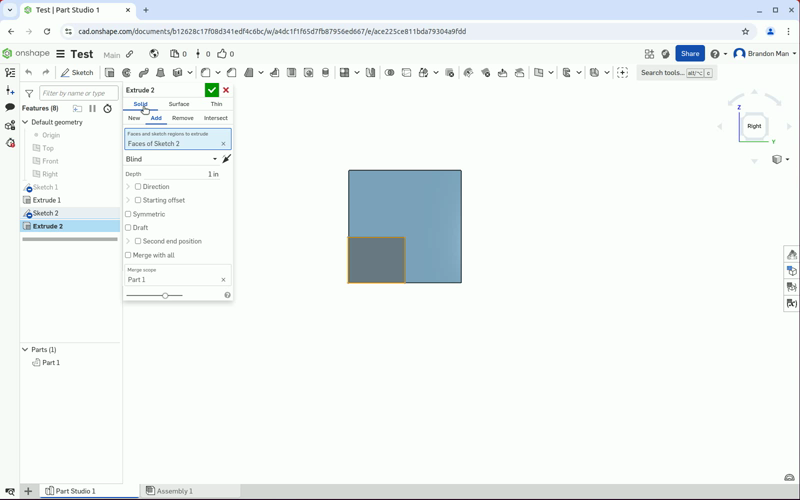
click(143, 106)
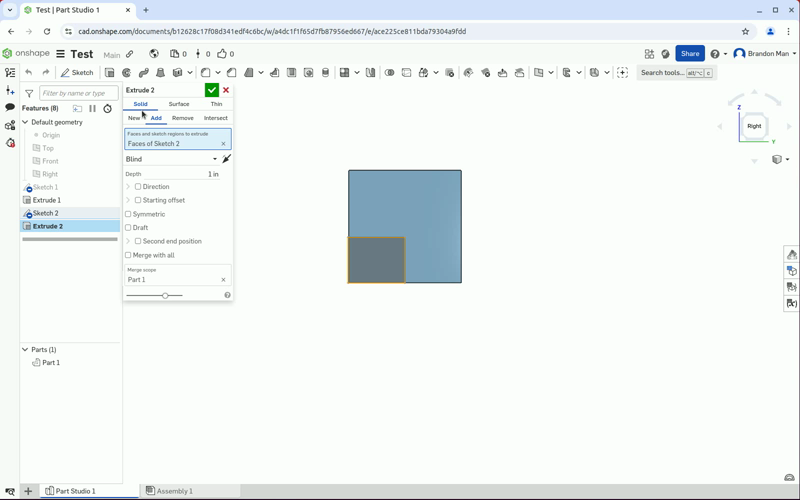
mouse_move(137, 120)
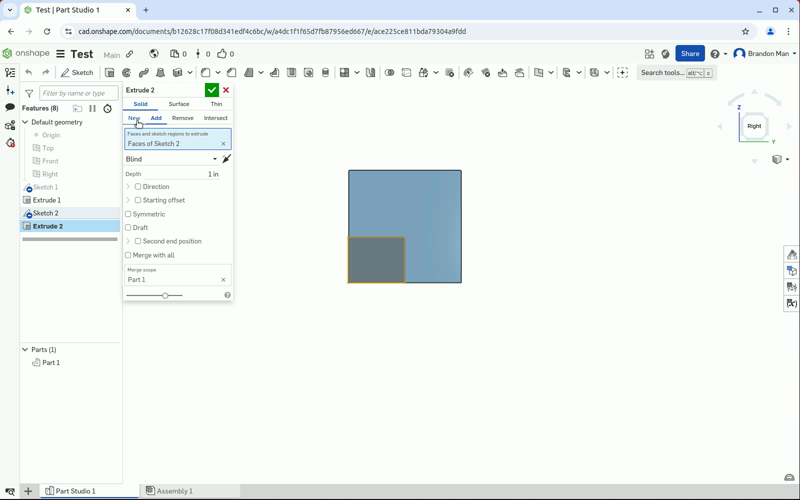
click(137, 120)
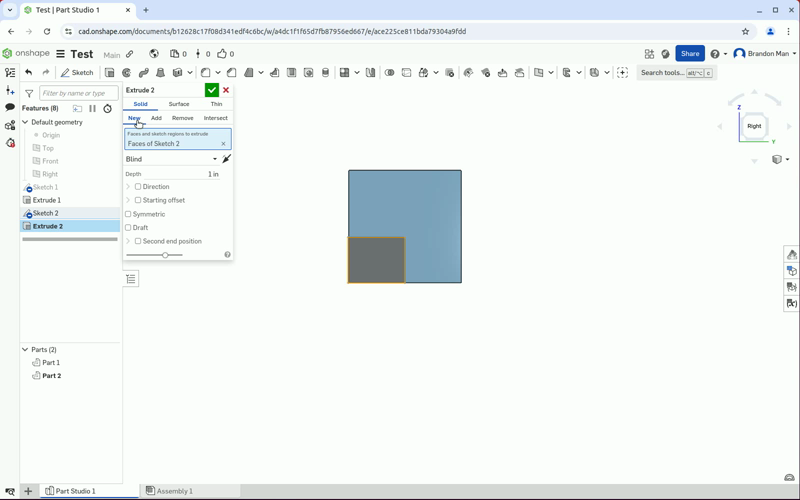
key(tab, 4)
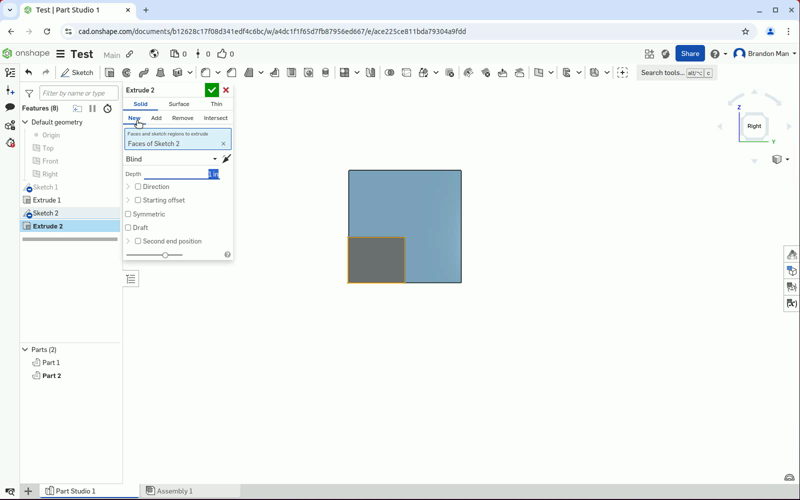
text(11.554)
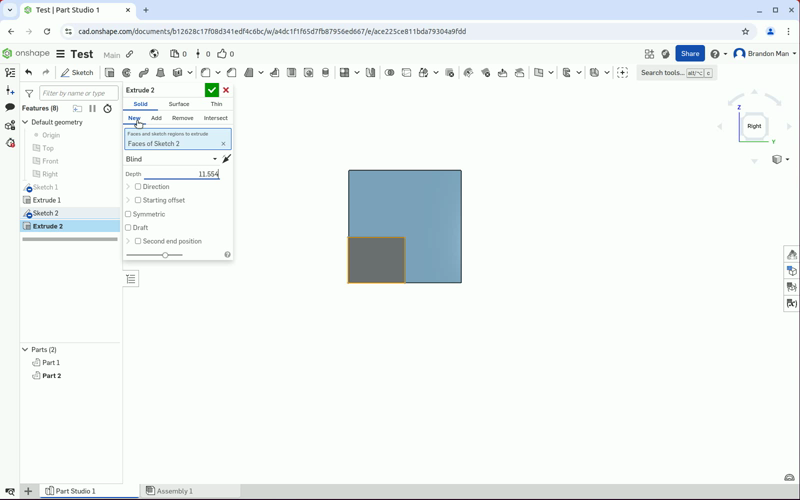
key(enter)
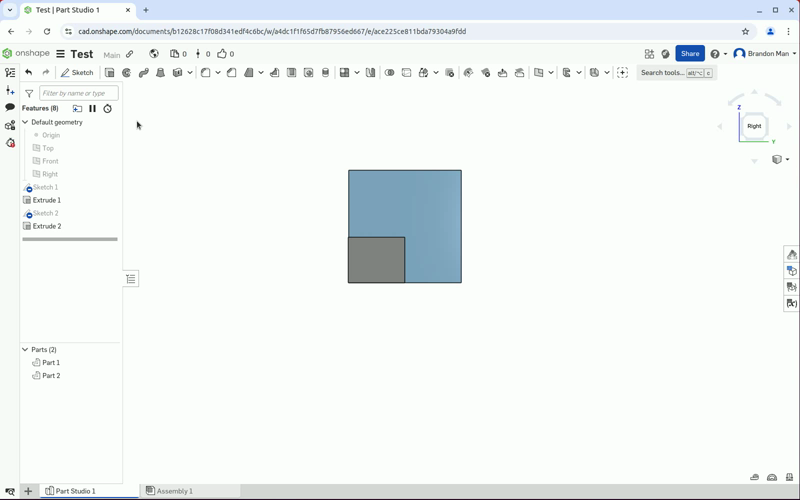
key(shift+h)
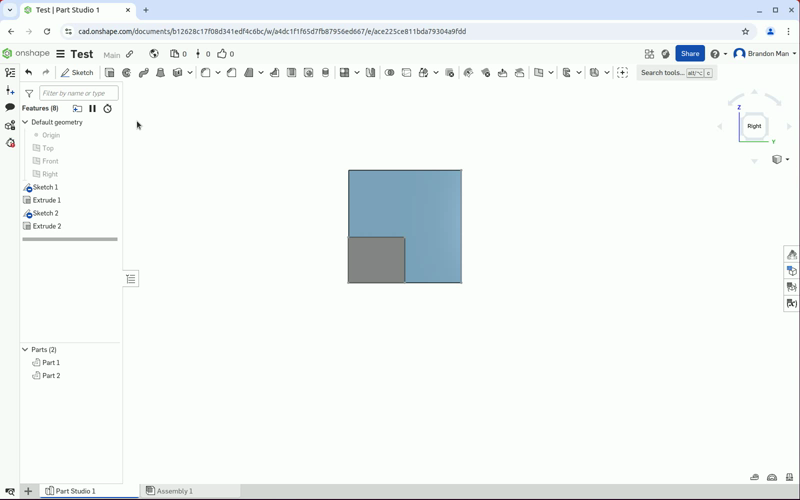
key(shift+h)
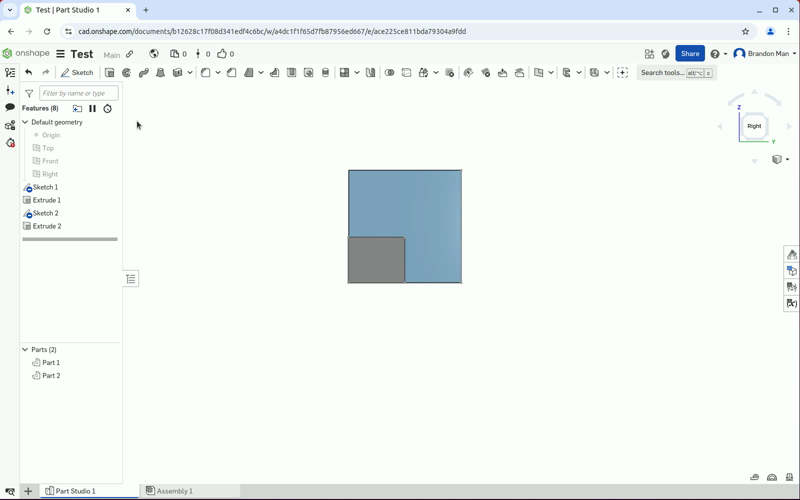
key(shift+7)
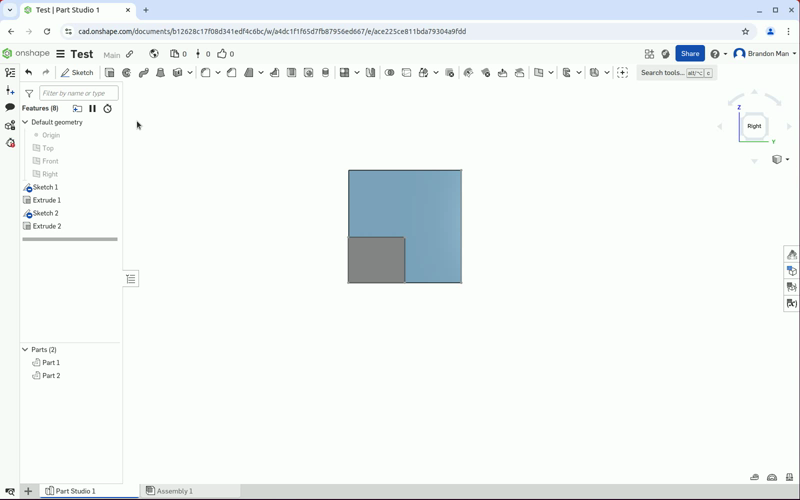
key(right, 2)
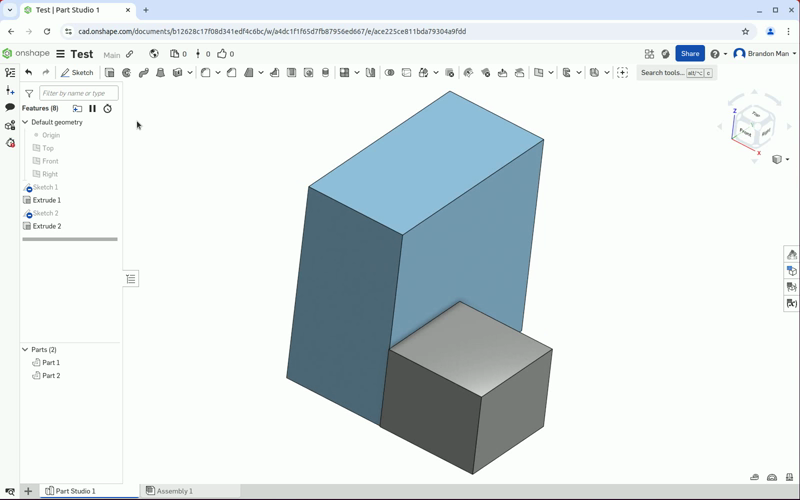
key(down, 2)
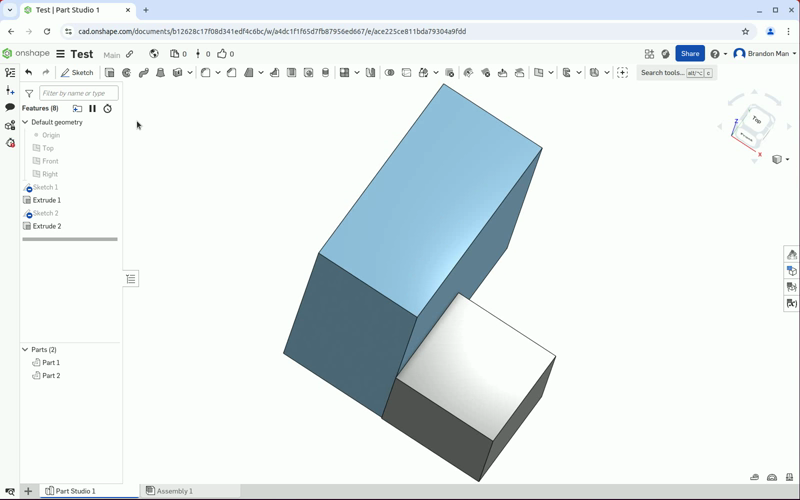
key(up, 2)
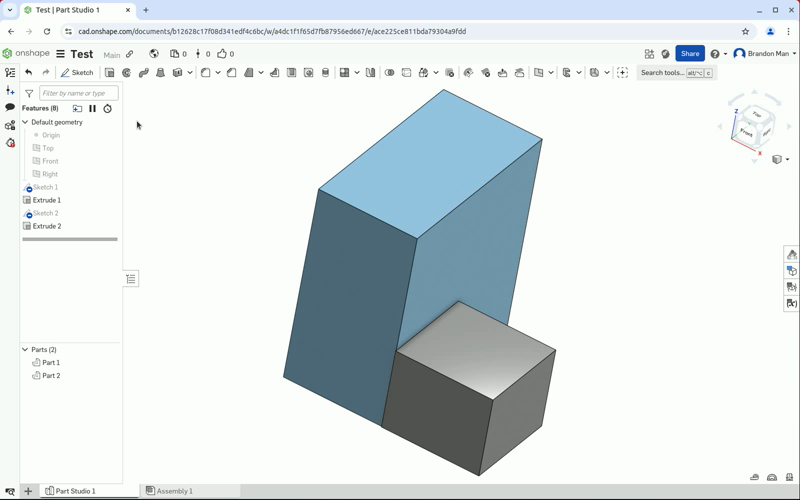
key(left, 2)
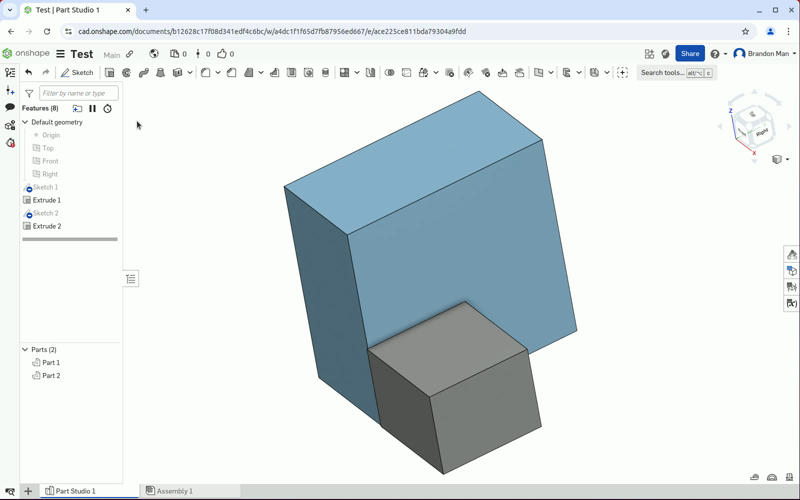
mouse_move(73, 189)
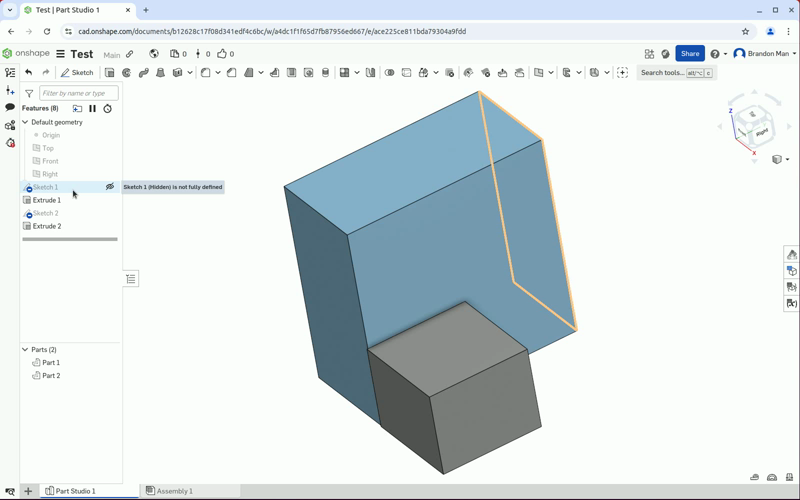
click(73, 189)